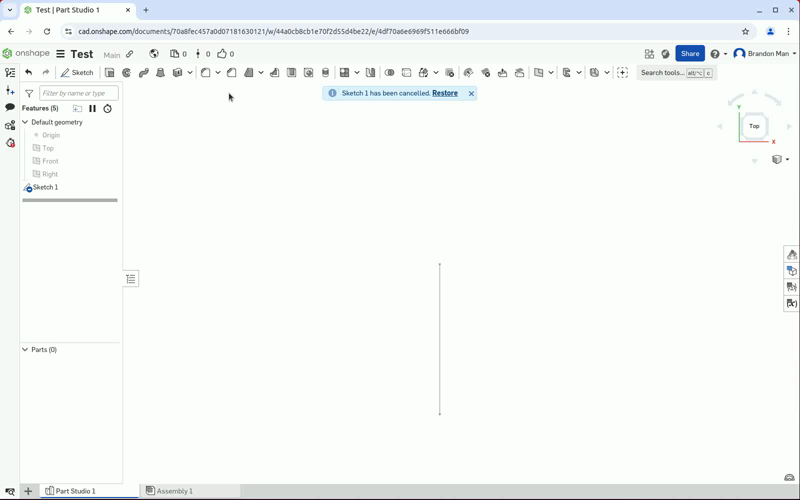
key(shift+h)
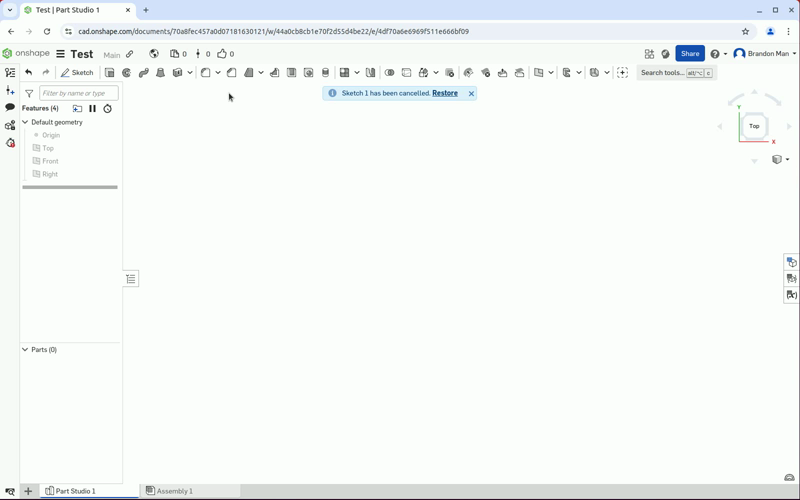
mouse_move(73, 352)
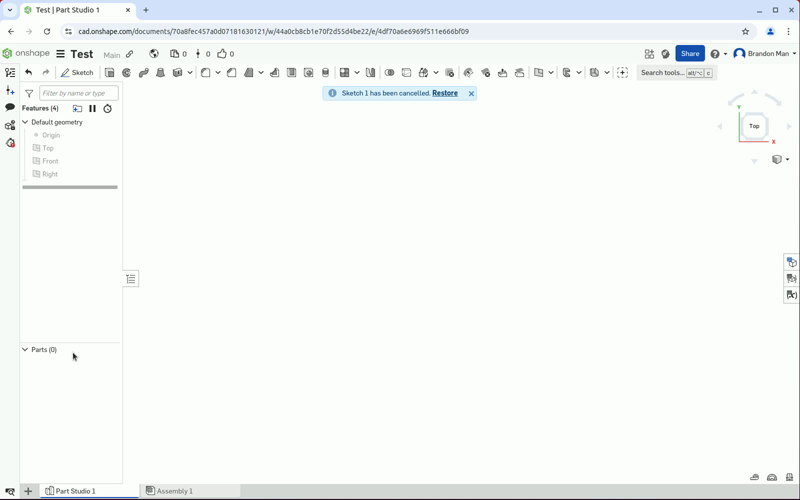
key(y)
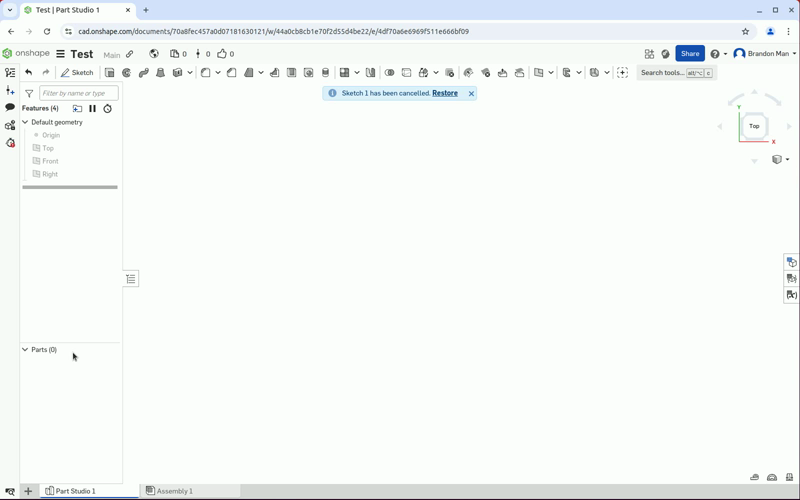
key(shift+p)
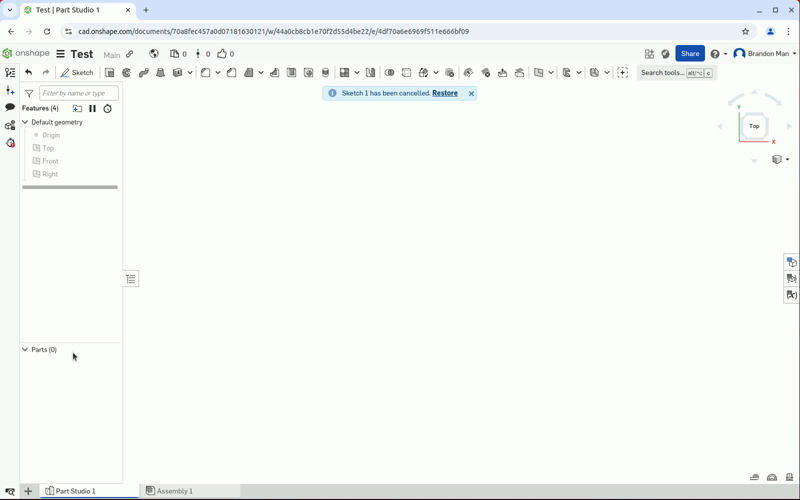
key(space)
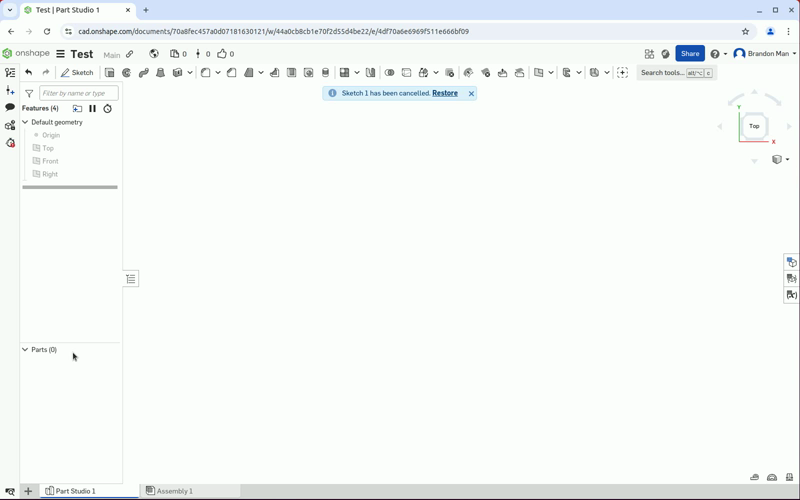
key_down(shift)
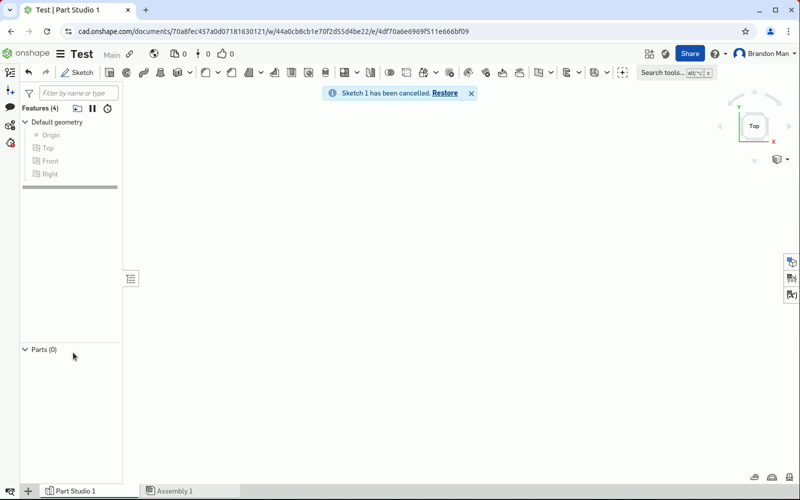
key(up)
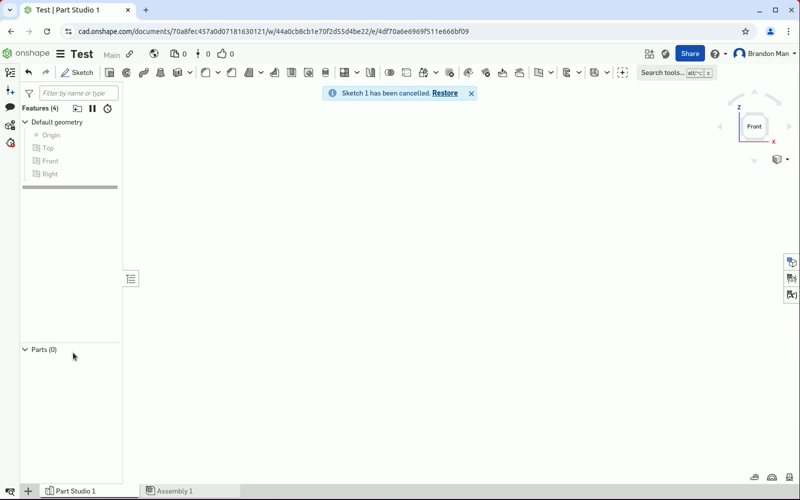
key_up(shift)
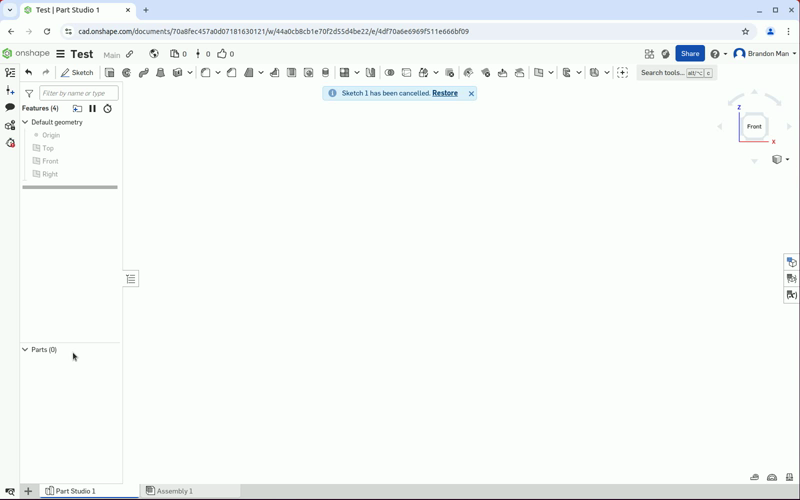
mouse_move(73, 352)
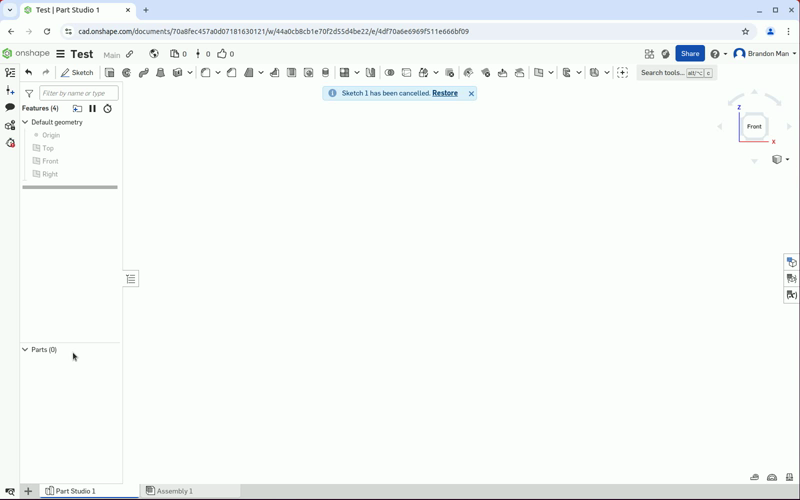
key(shift+y)
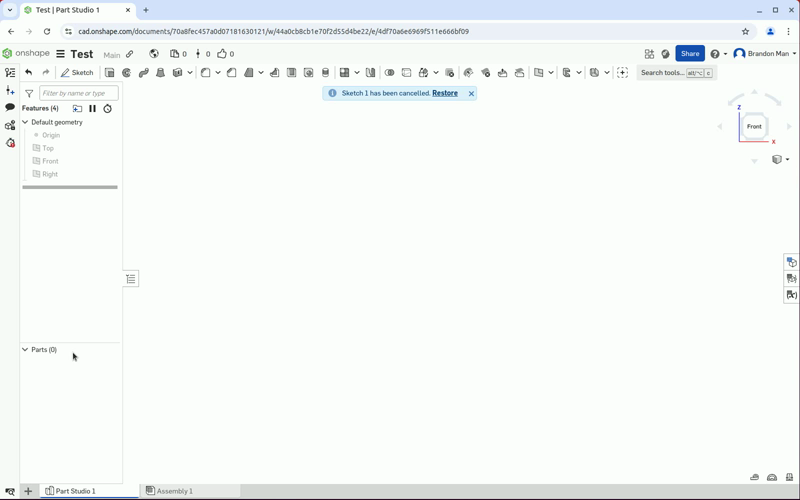
key(shift+s)
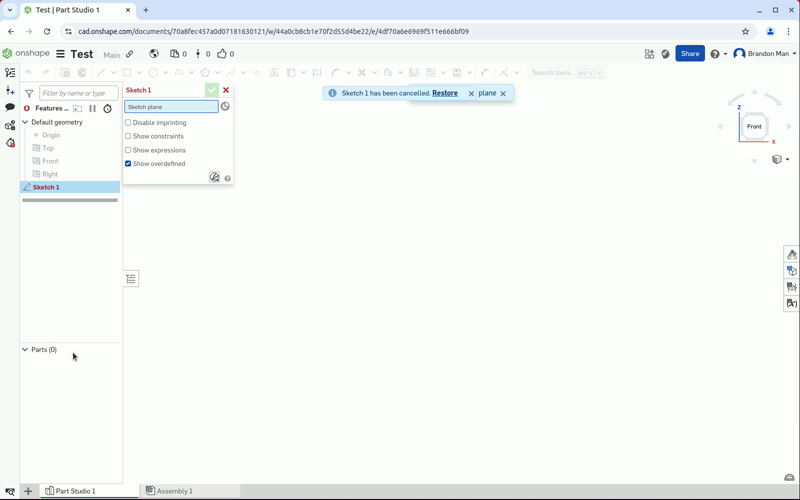
mouse_move(73, 163)
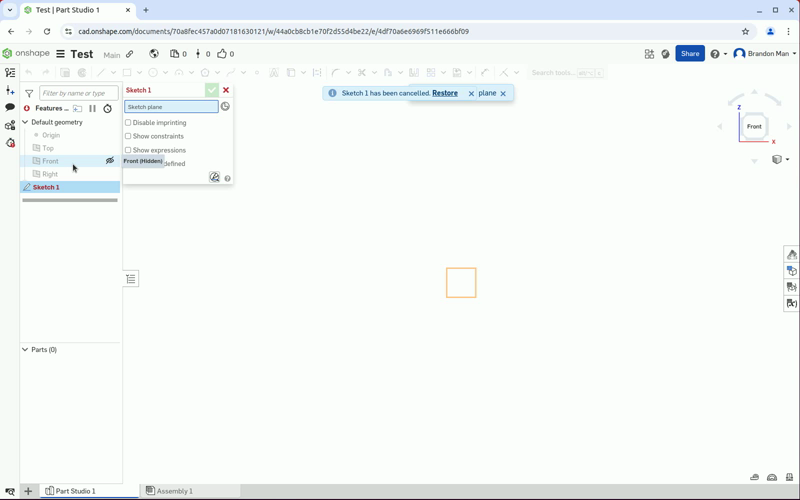
click(73, 163)
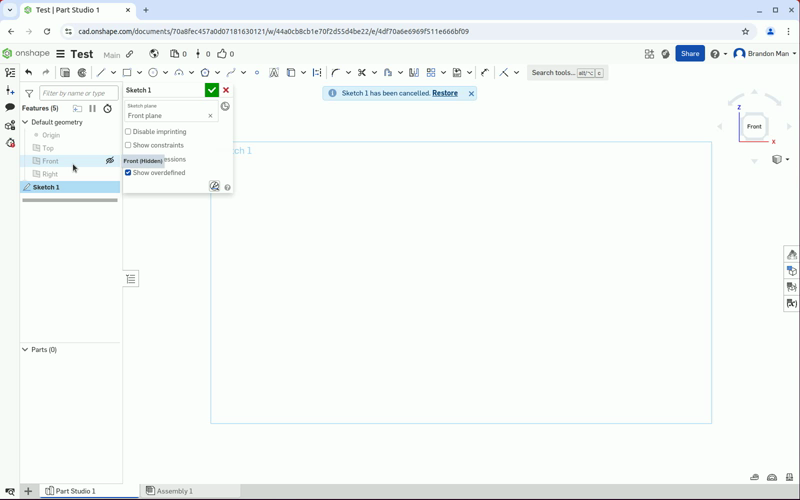
mouse_move(73, 352)
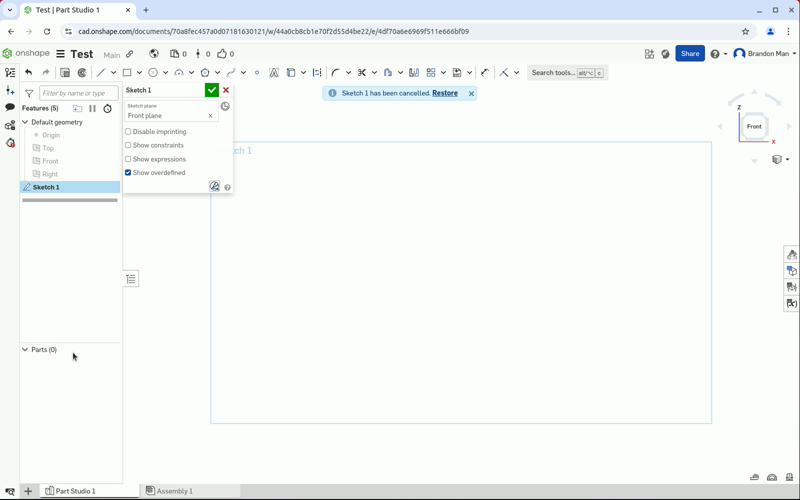
key(y)
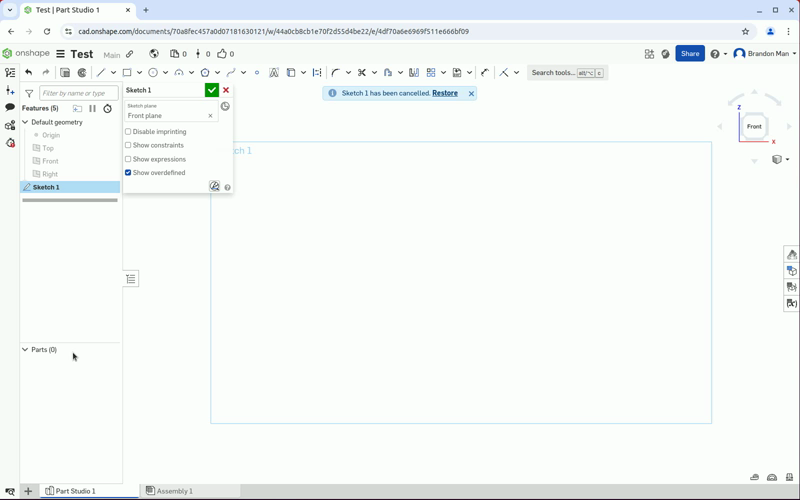
key(l)
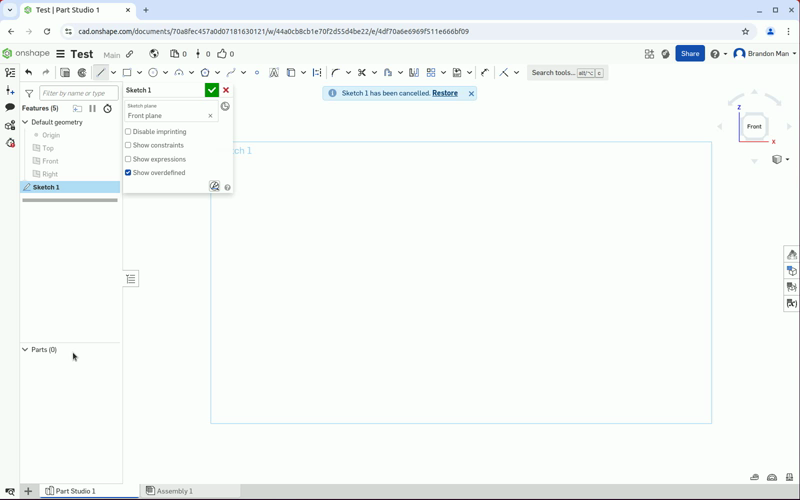
key_down(shift)
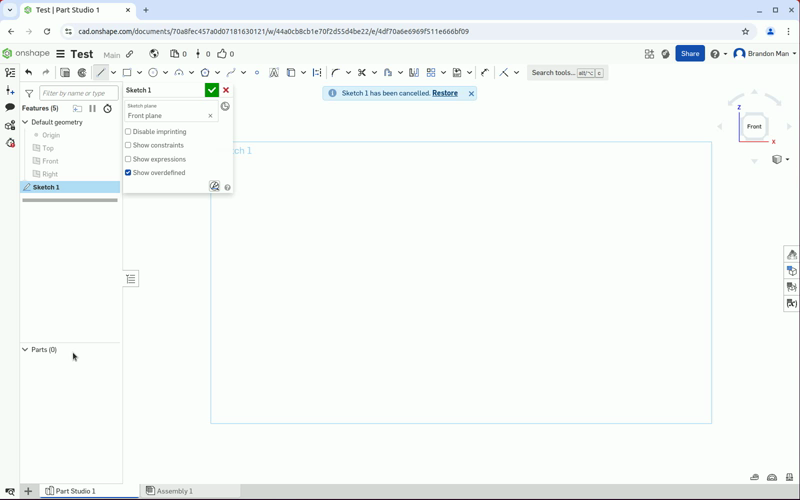
mouse_move(460, 282)
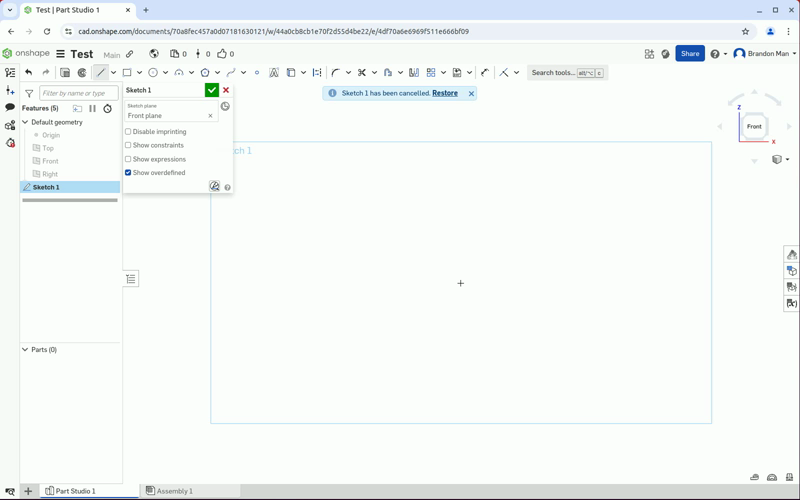
click(460, 282)
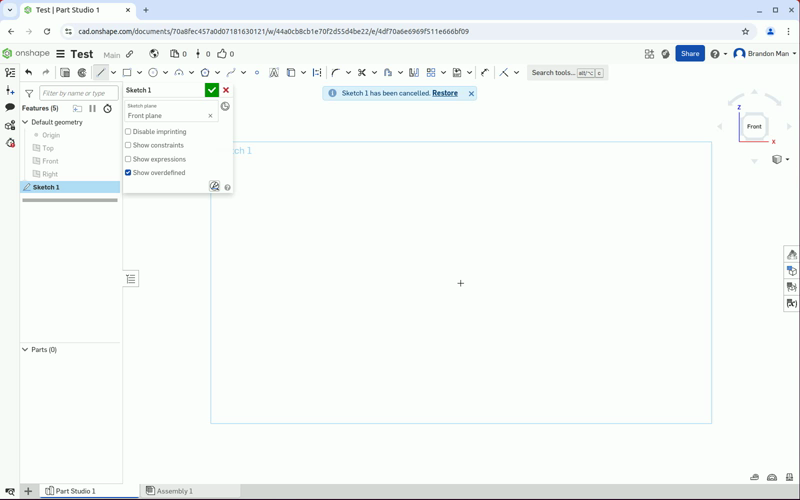
key_up(shift)
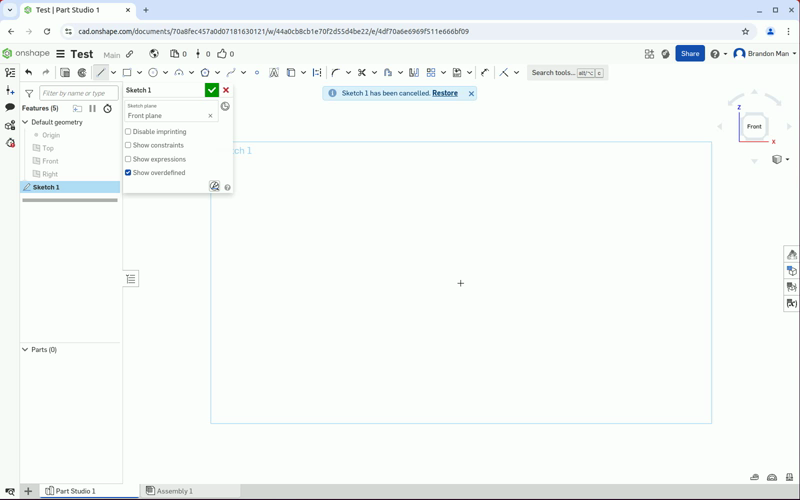
key_down(shift)
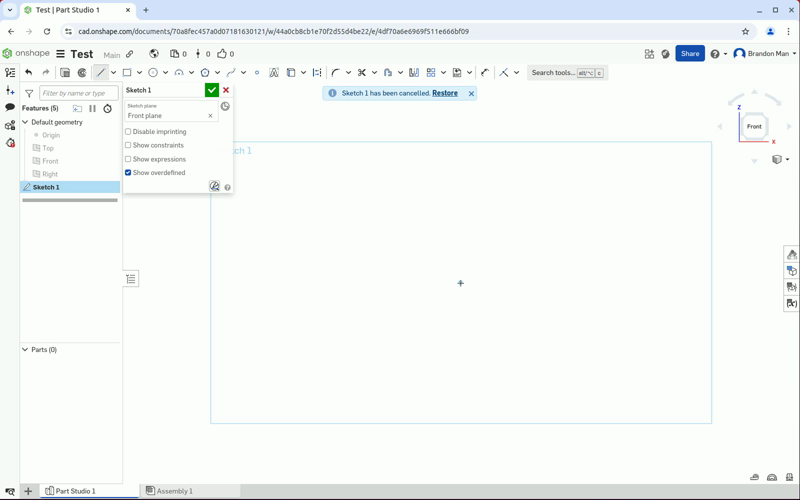
mouse_move(573, 282)
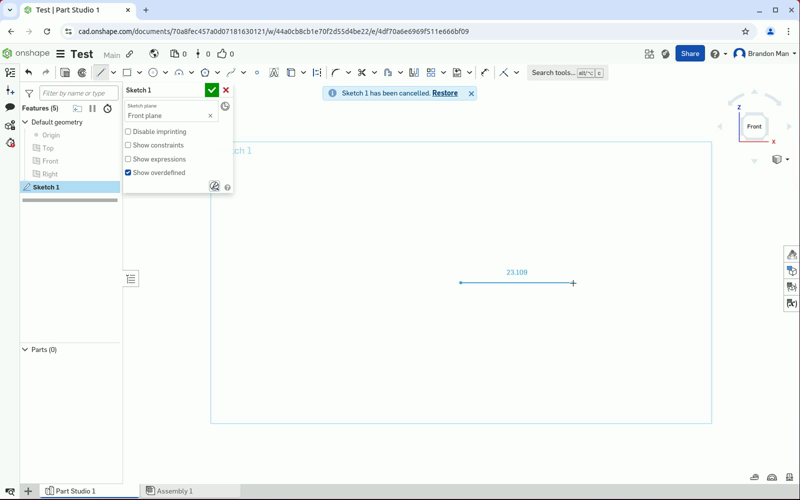
click(573, 282)
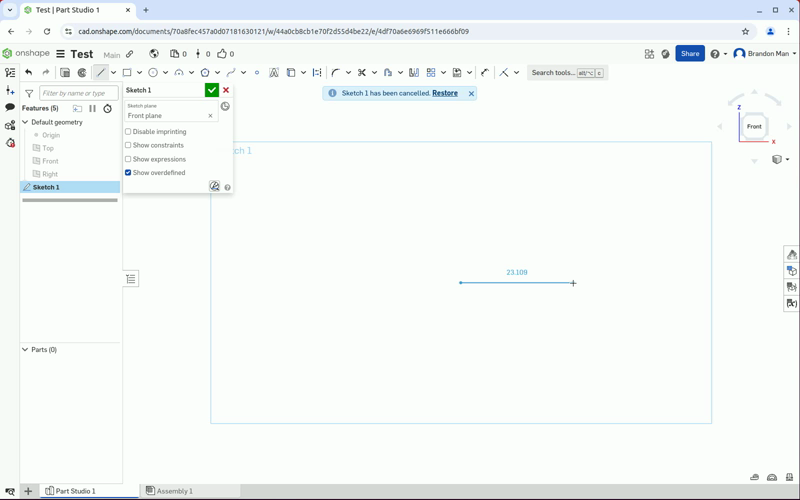
key_up(shift)
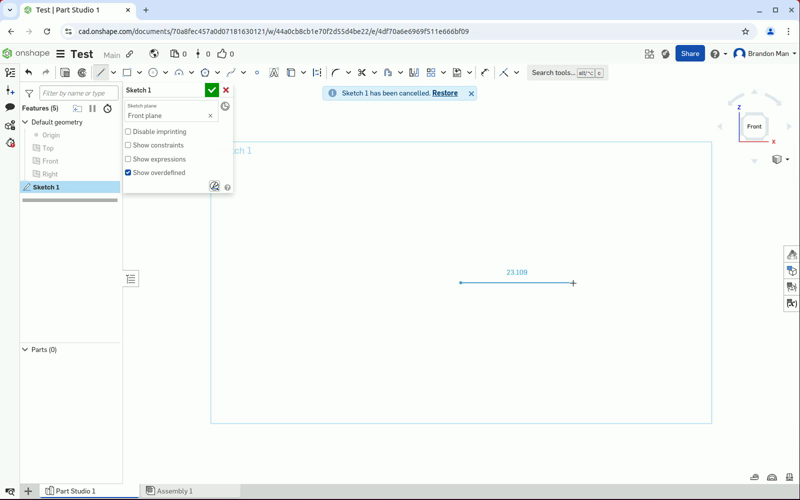
key_down(shift)
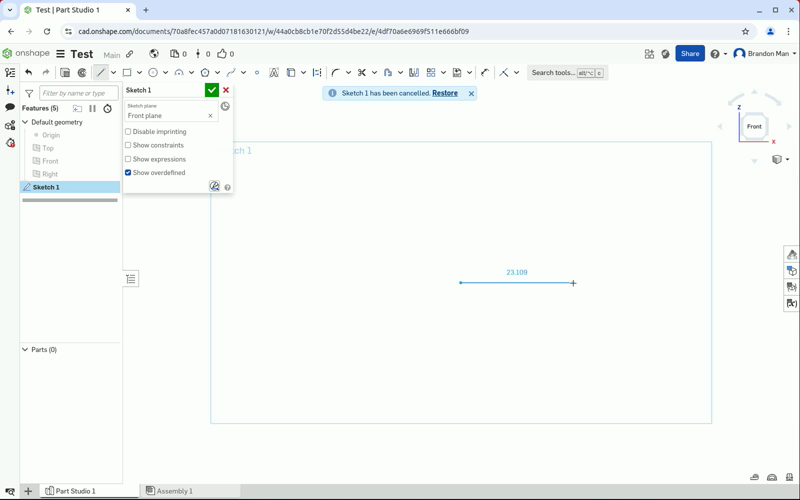
mouse_move(589, 282)
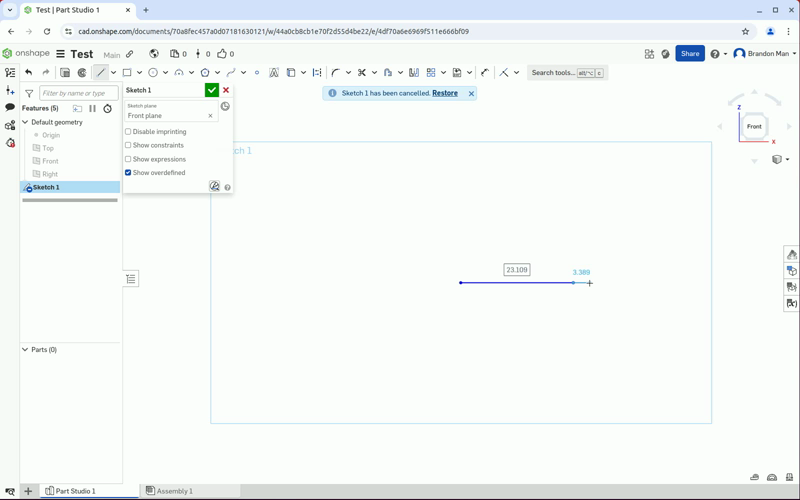
mouse_move(573, 223)
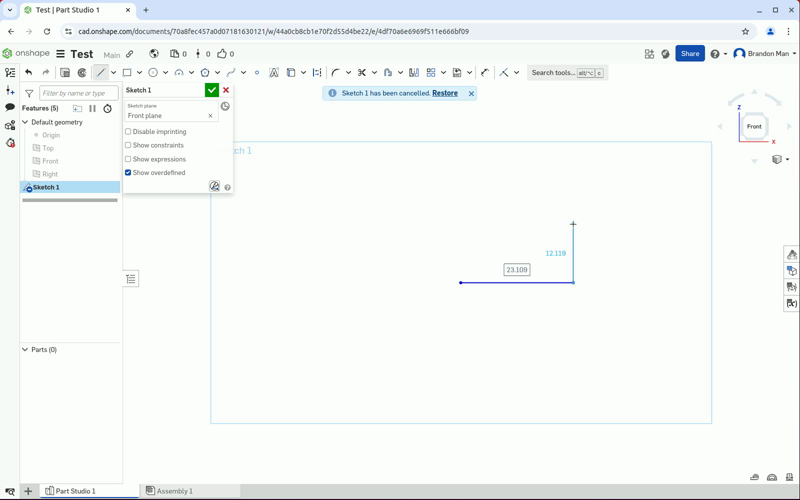
click(573, 223)
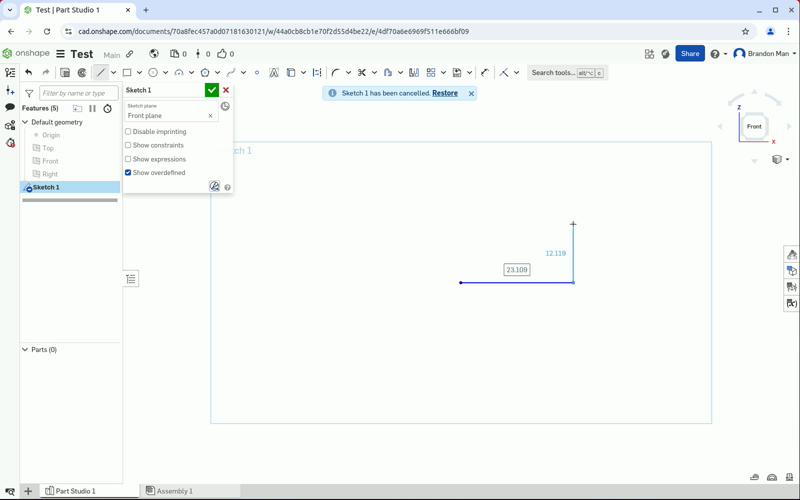
key_up(shift)
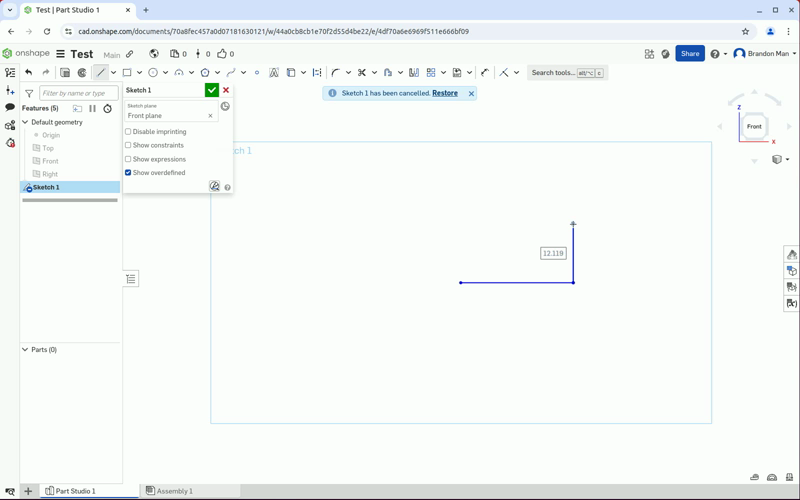
key_down(shift)
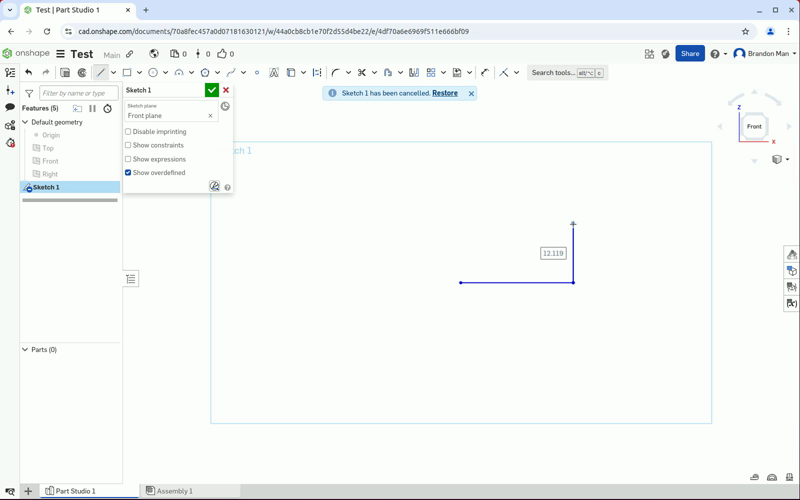
mouse_move(460, 223)
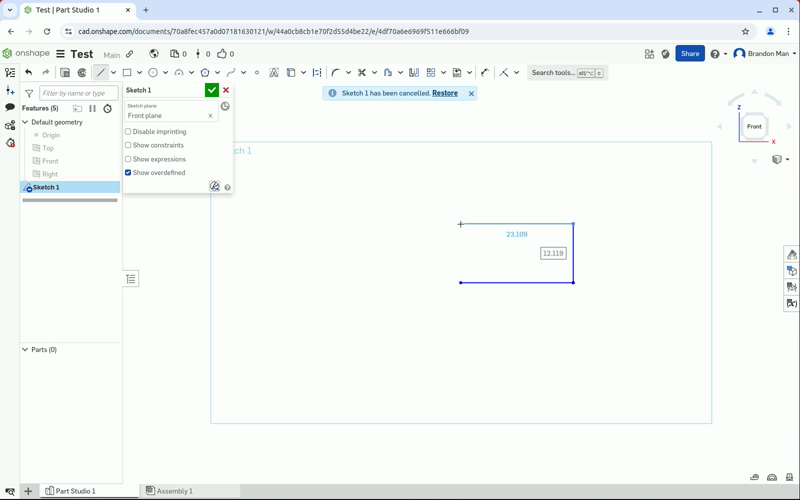
click(460, 223)
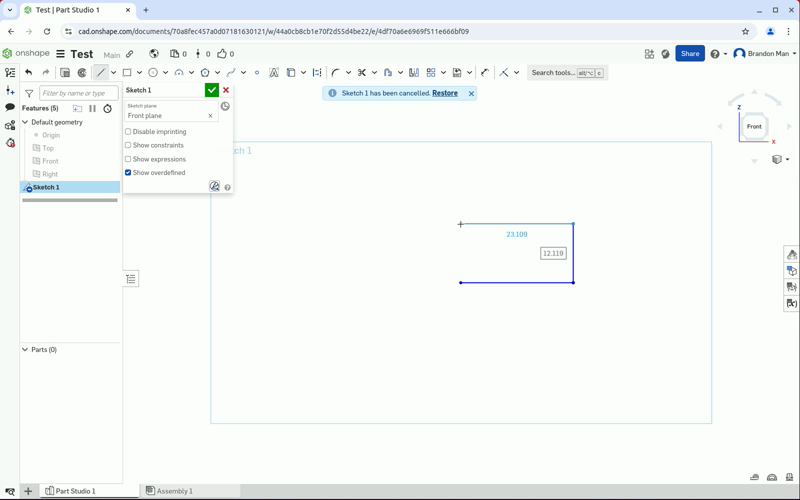
key_up(shift)
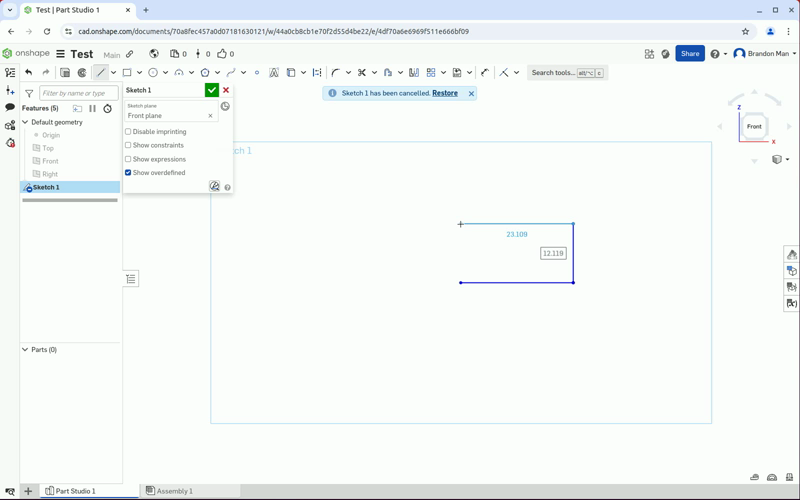
mouse_move(490, 223)
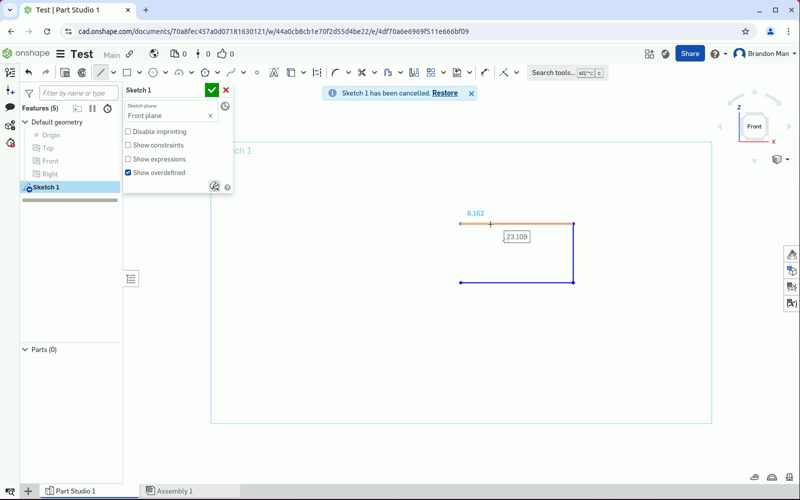
key_down(shift)
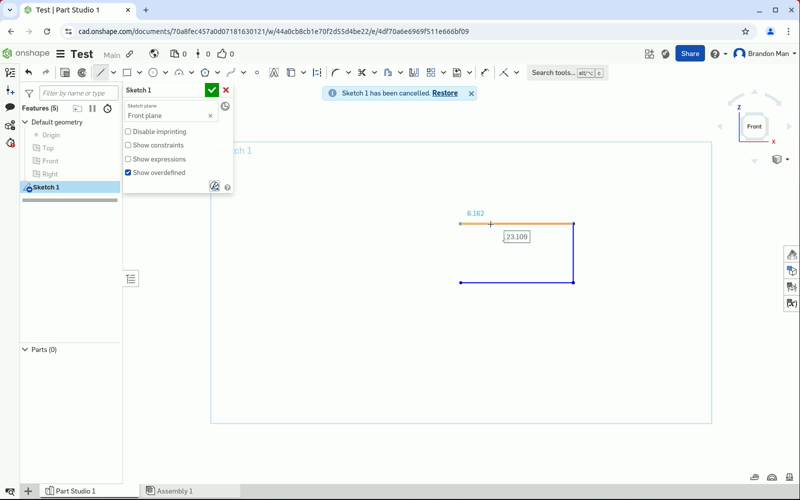
mouse_move(460, 282)
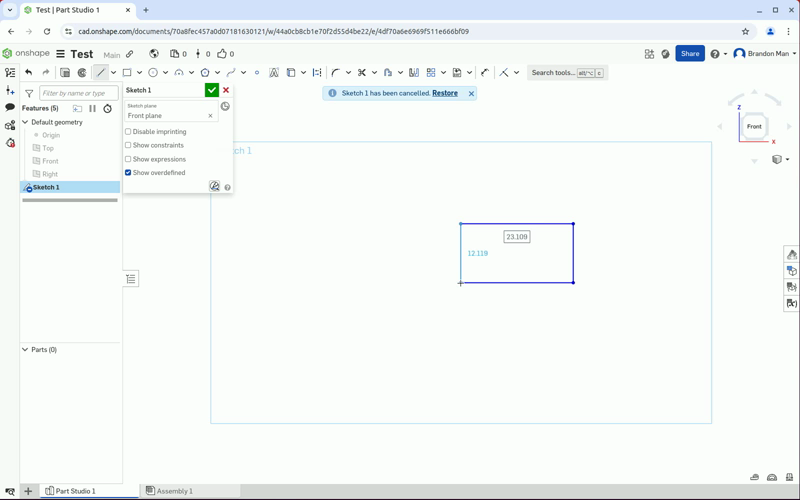
key_up(shift)
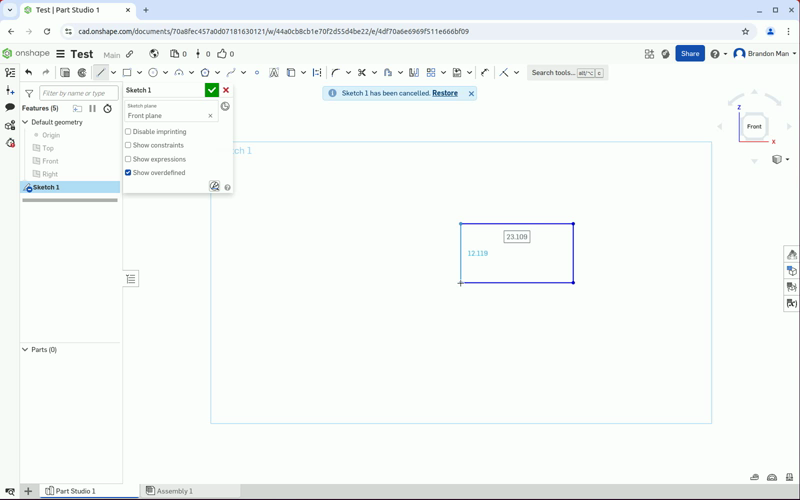
click(460, 282)
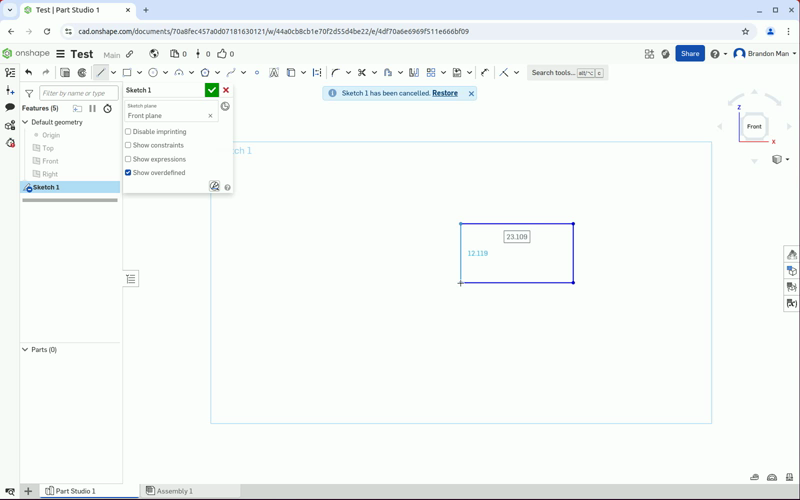
key(esc)
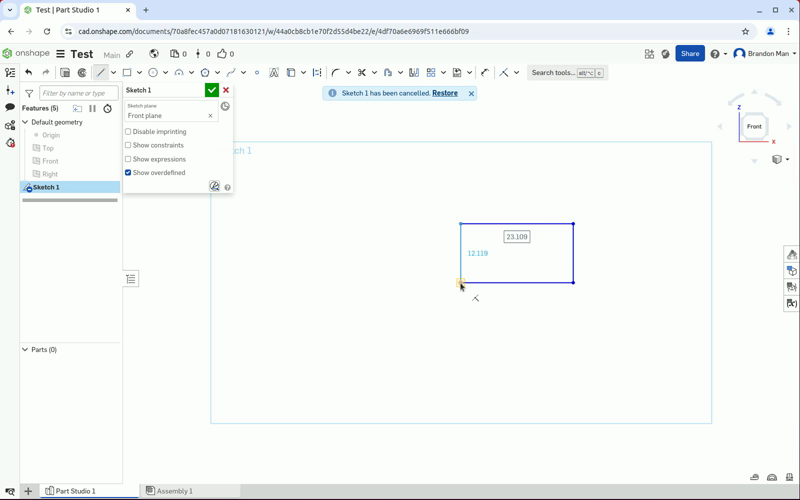
mouse_move(518, 236)
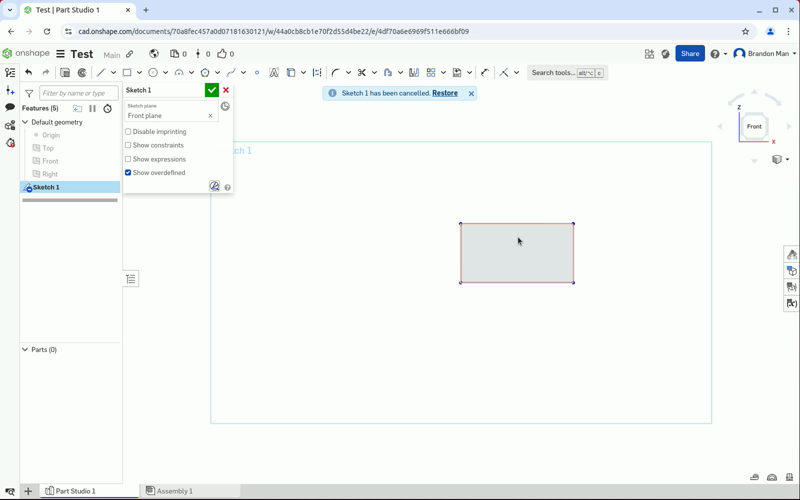
click(518, 236)
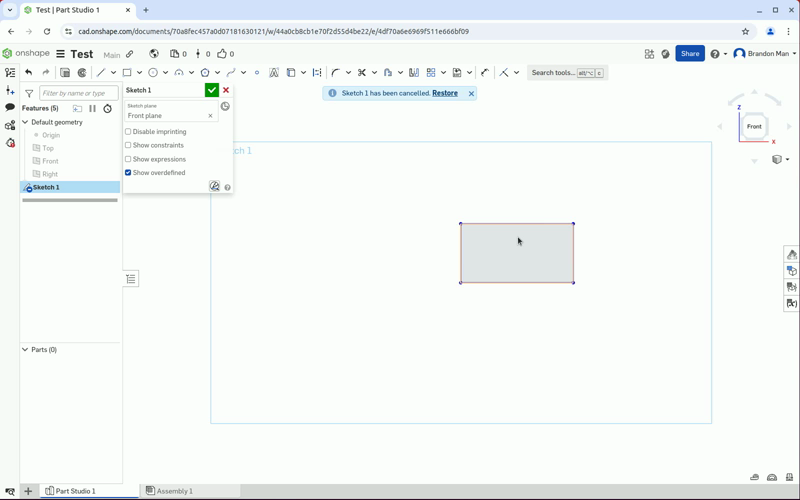
mouse_move(73, 352)
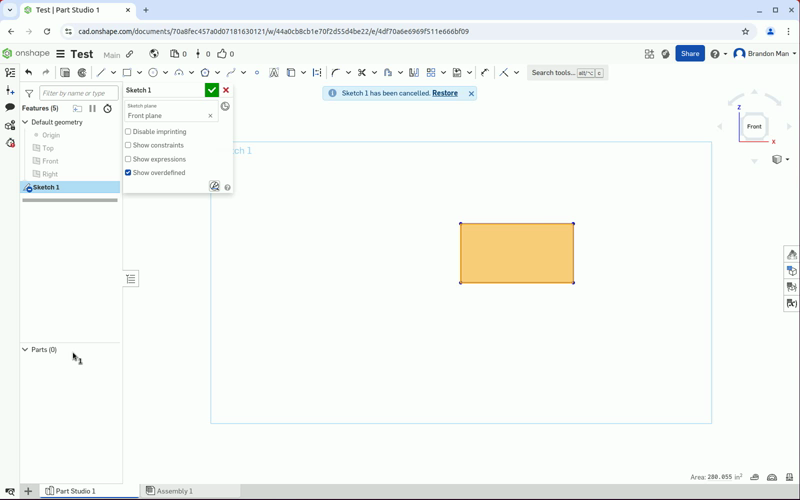
key(shift+y)
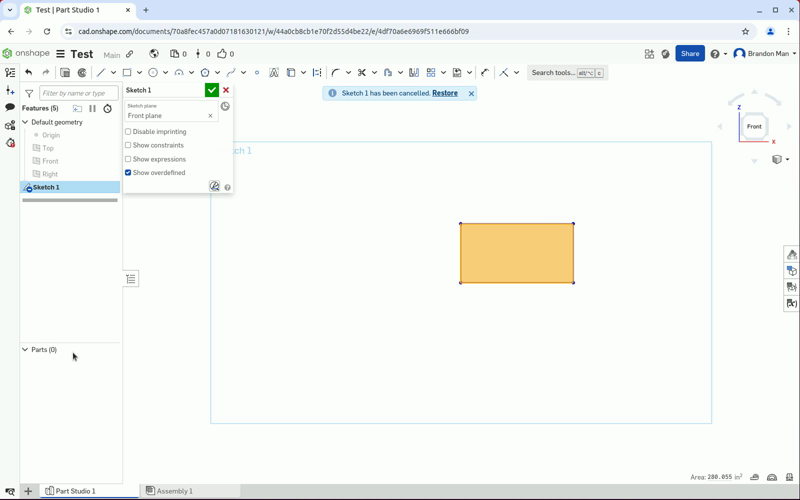
key(shift+e)
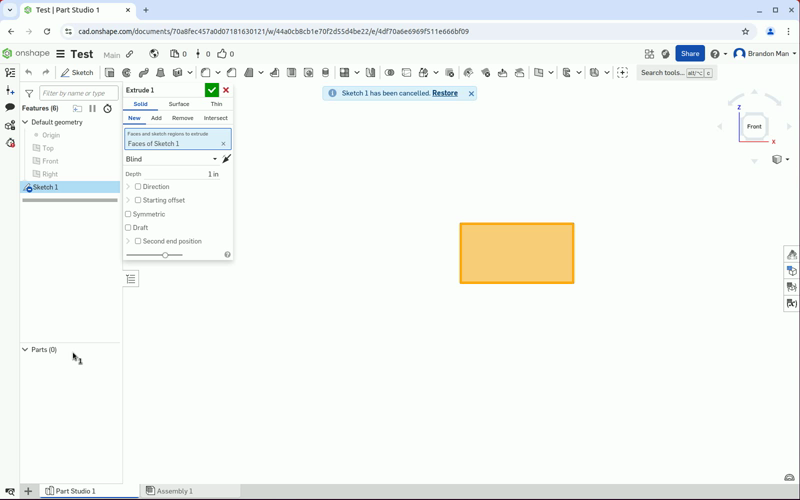
mouse_move(143, 106)
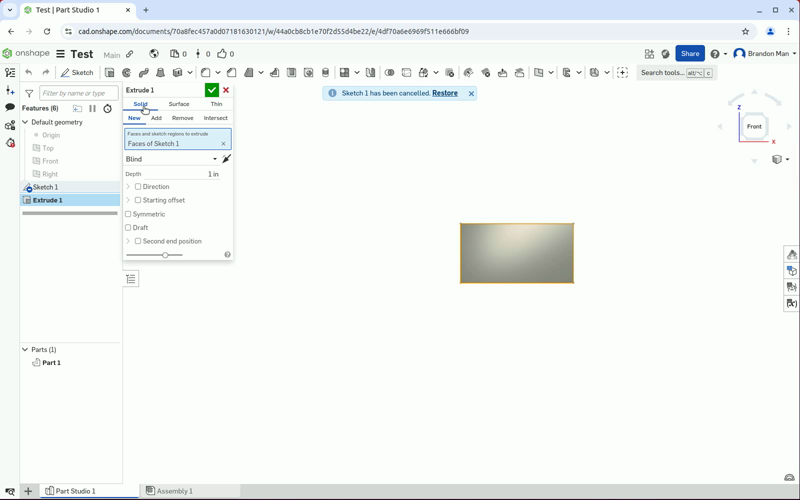
click(143, 106)
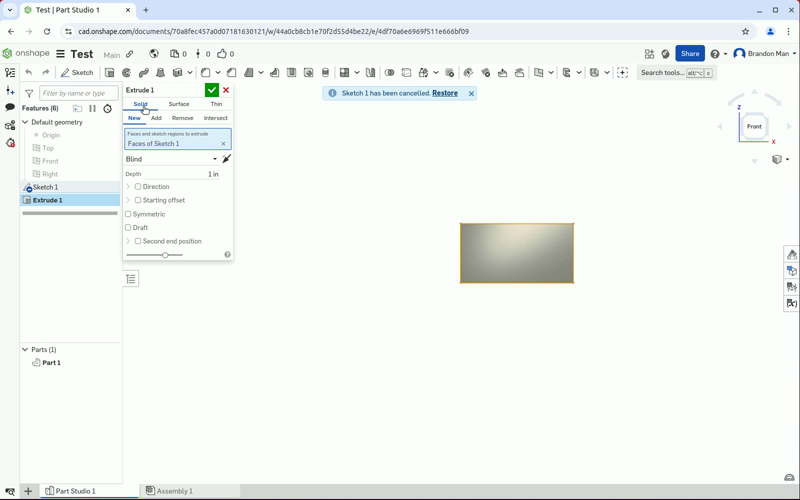
mouse_move(137, 120)
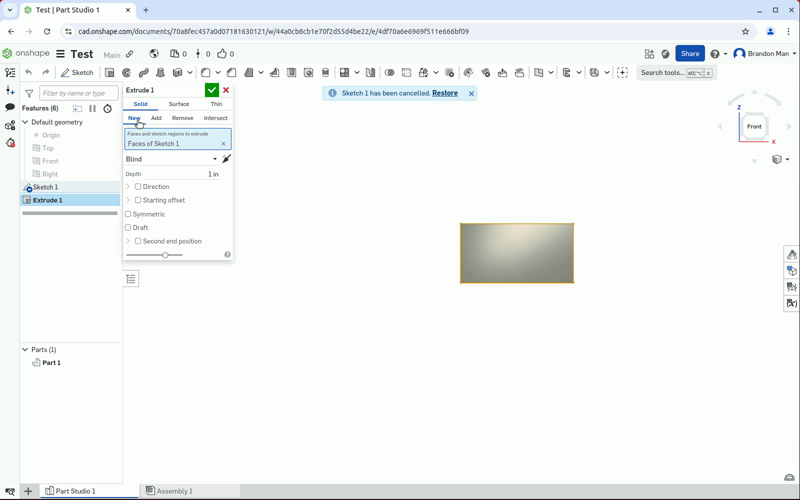
click(137, 120)
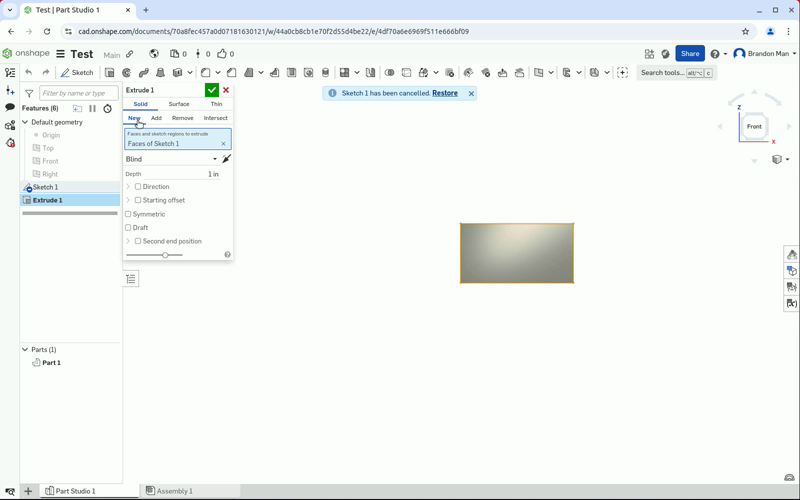
key(tab, 4)
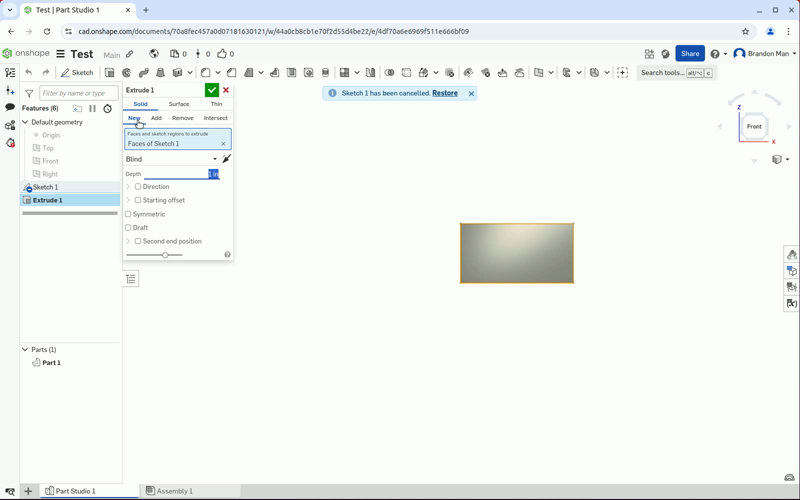
text(15.165)
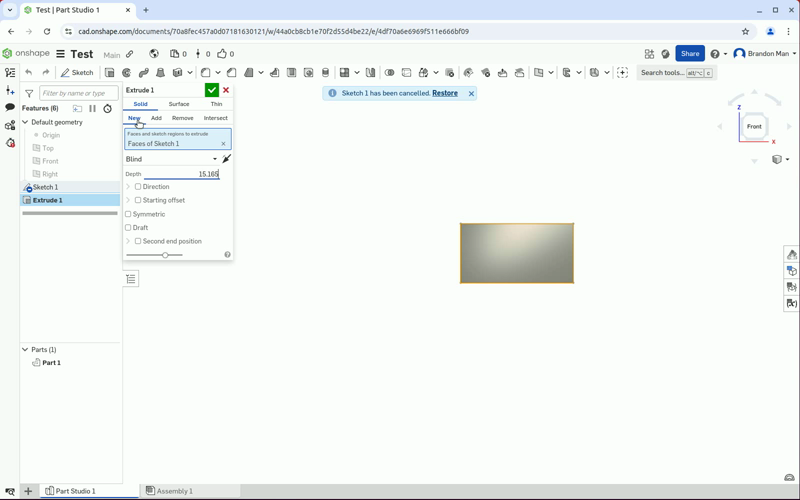
key(enter)
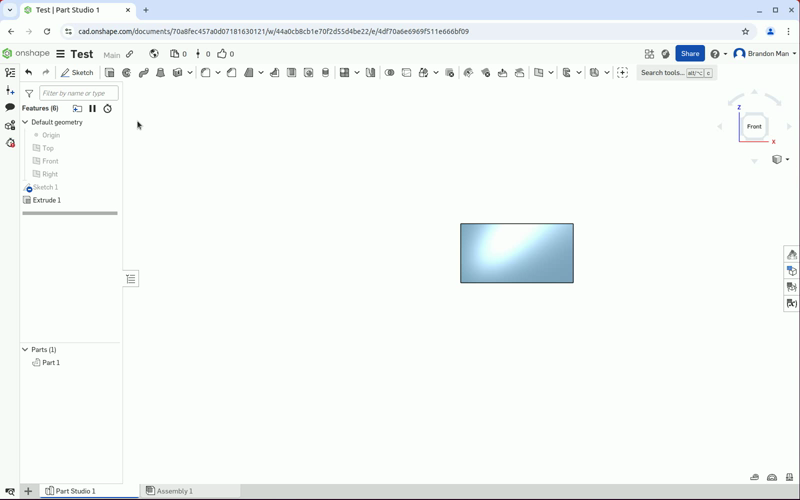
key(shift+h)
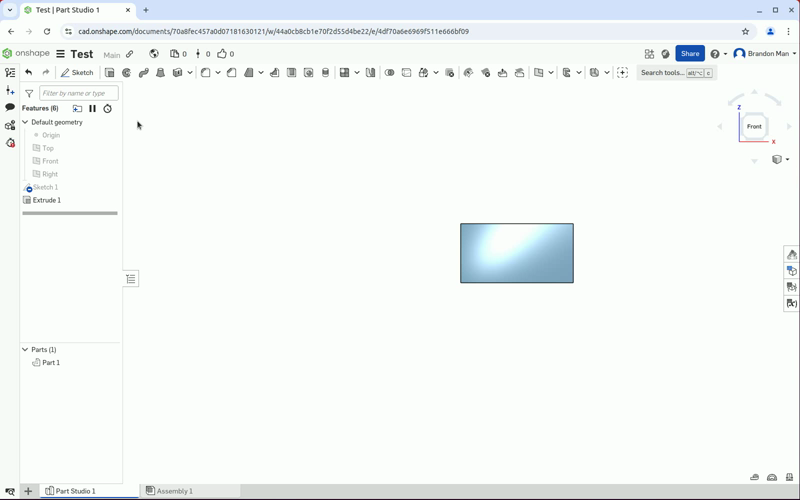
key(shift+h)
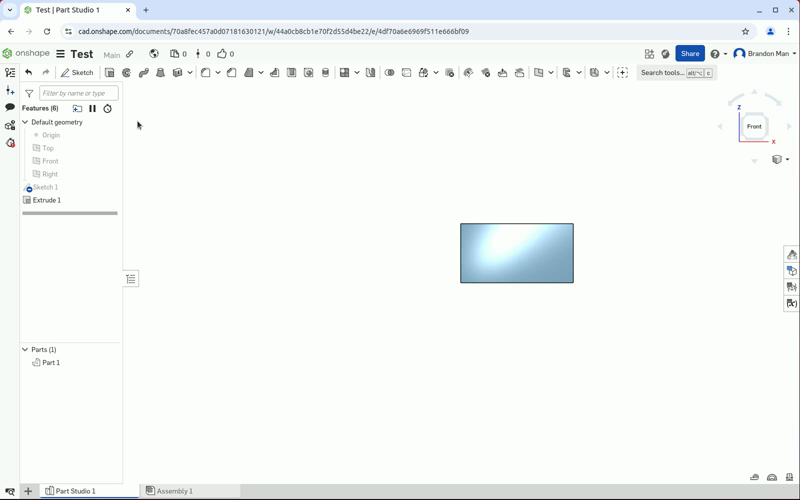
mouse_move(73, 189)
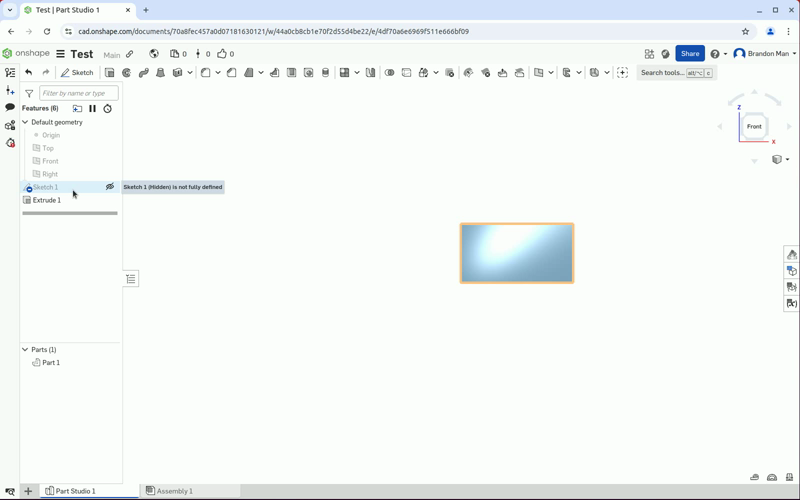
click(73, 189)
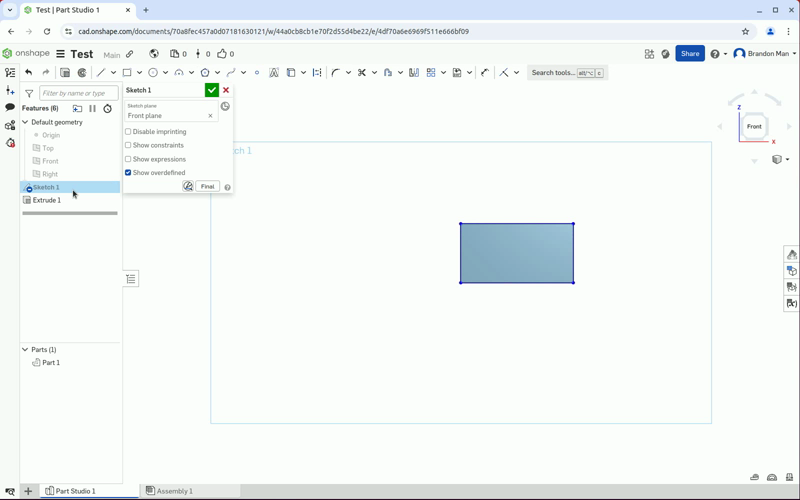
mouse_move(229, 92)
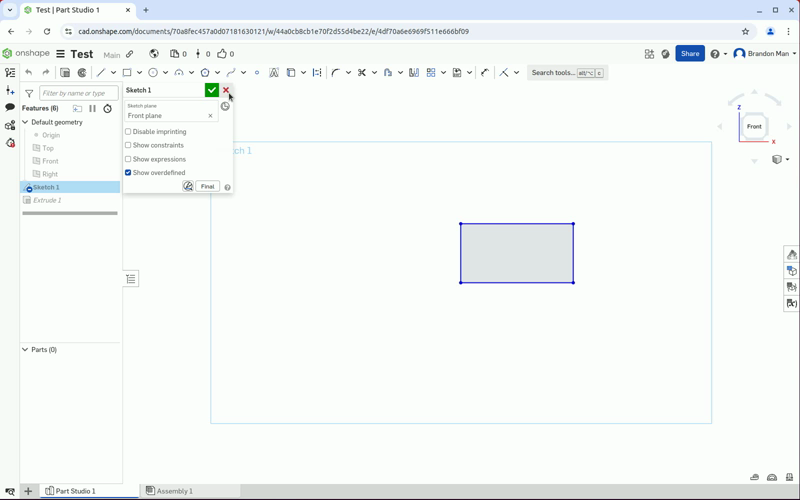
click(229, 92)
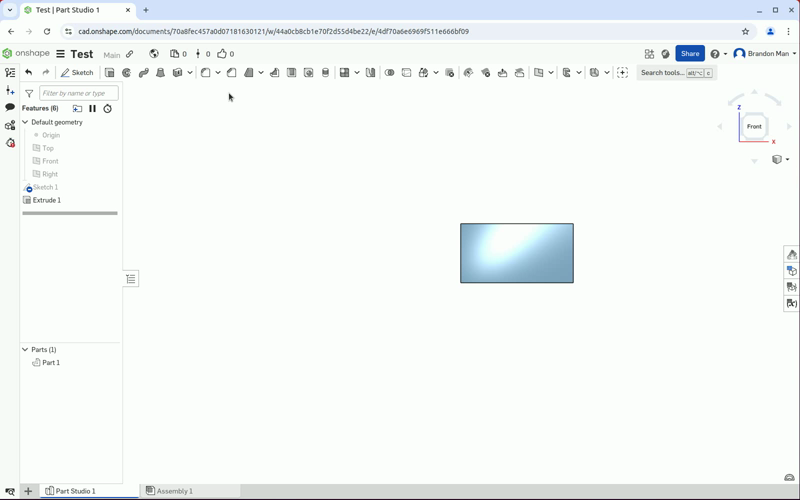
mouse_move(541, 75)
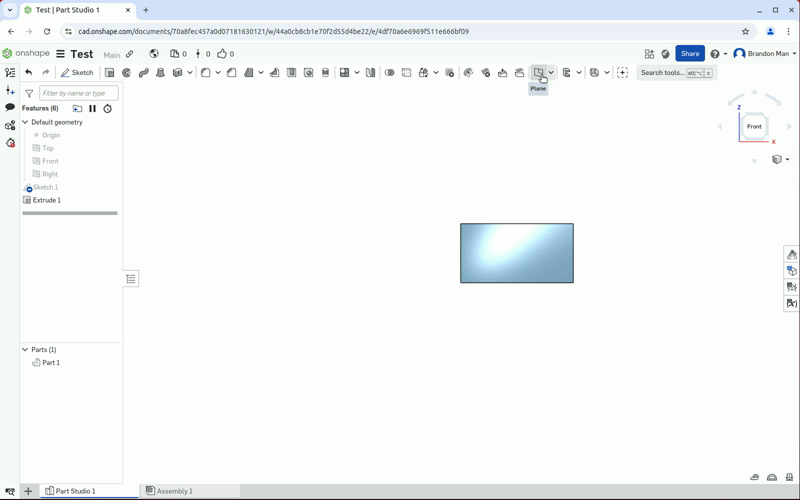
click(541, 75)
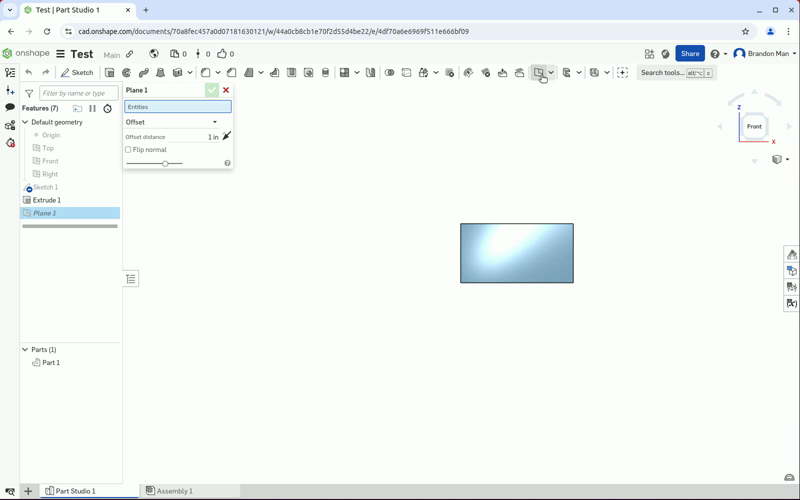
mouse_move(73, 163)
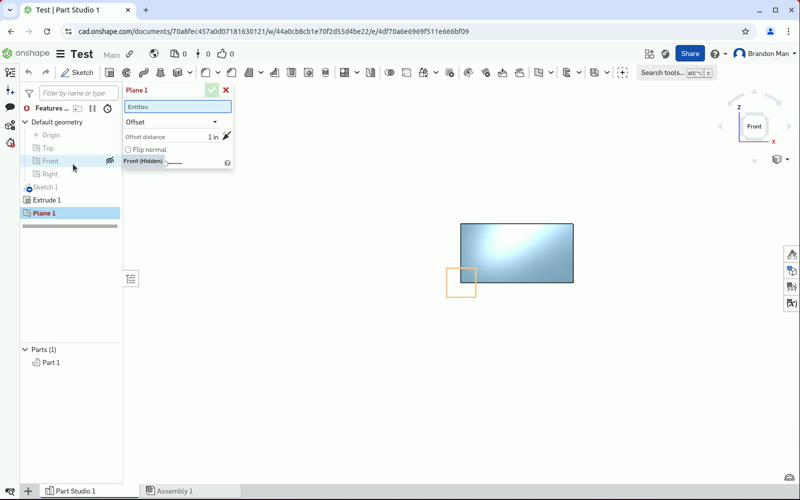
click(73, 163)
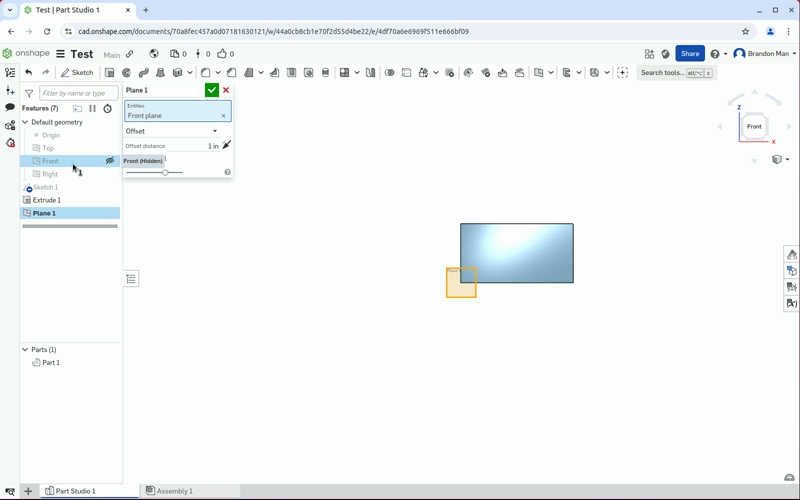
key(tab, 2)
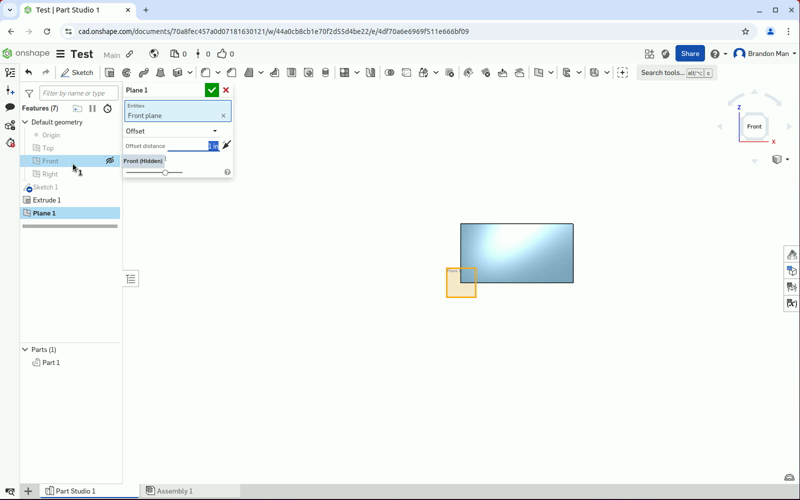
text(15.159)
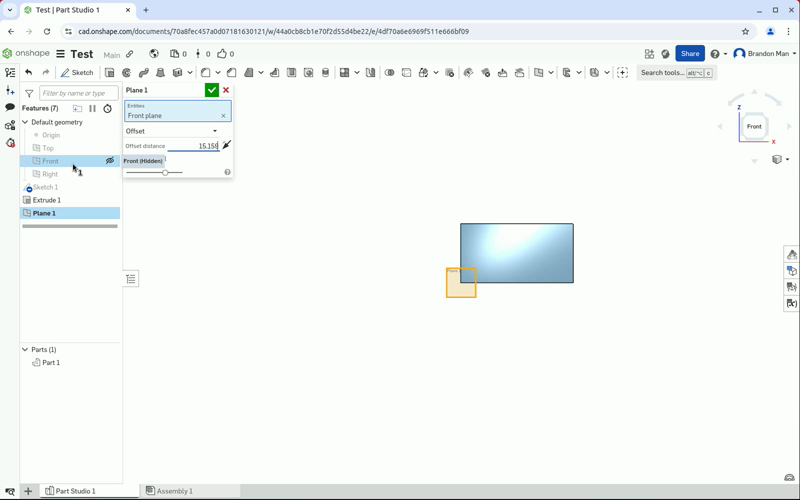
key(enter, 2)
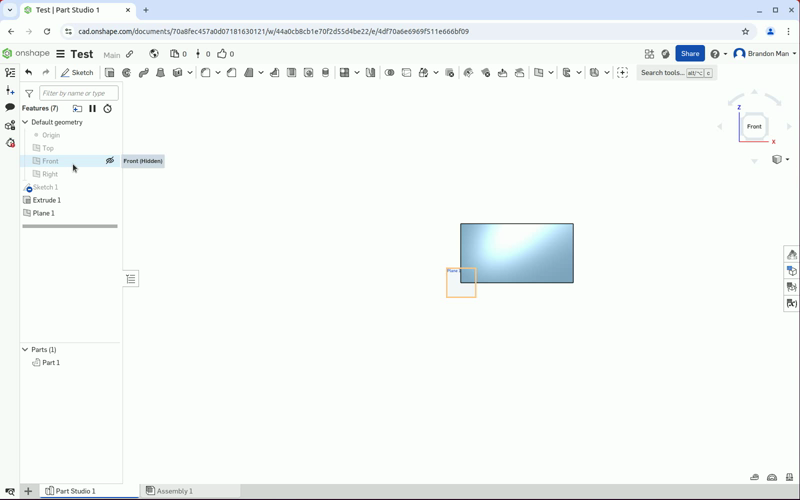
key(shift+s)
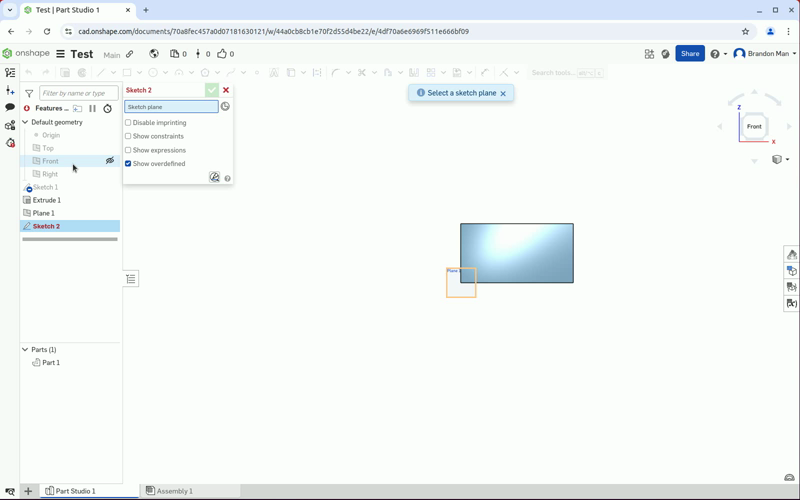
mouse_move(73, 215)
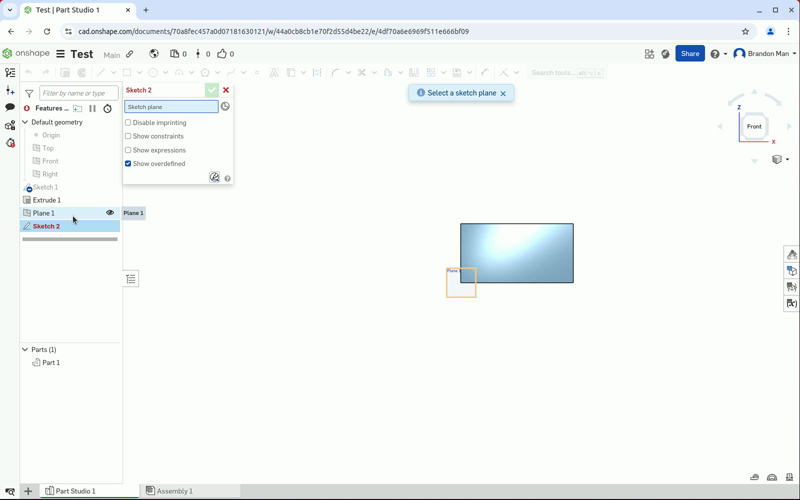
click(73, 215)
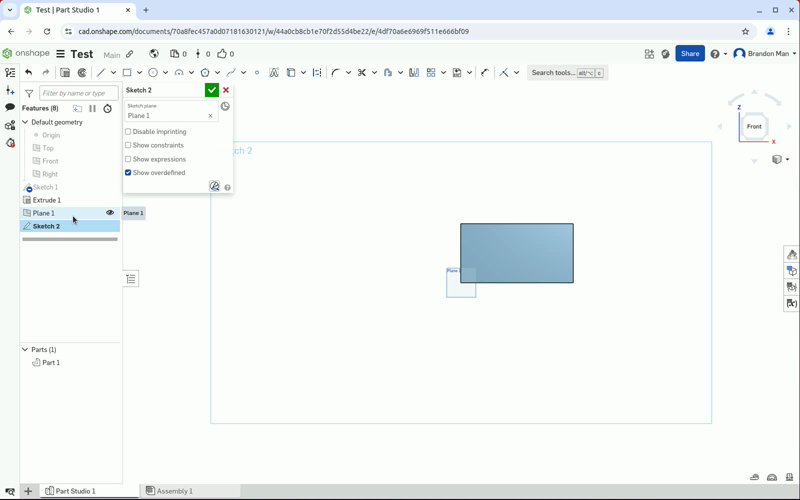
mouse_move(73, 352)
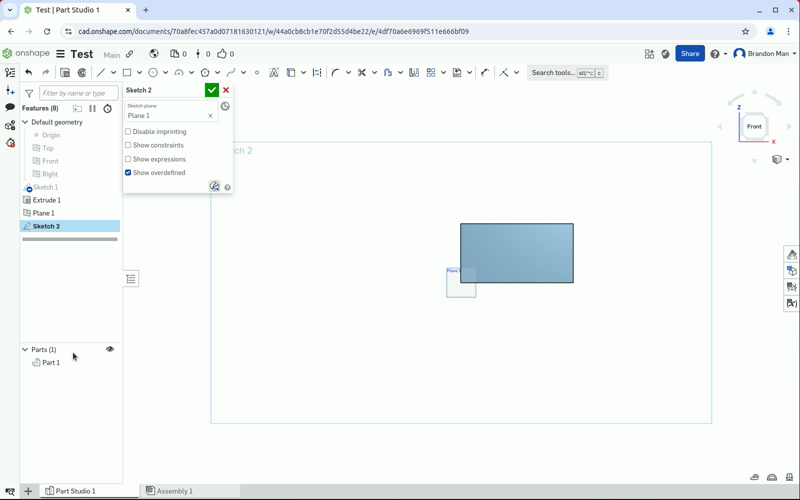
key(y)
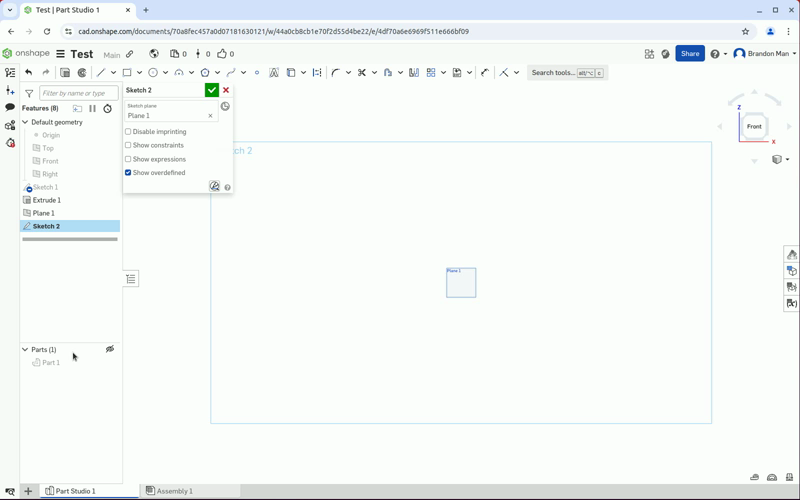
key(l)
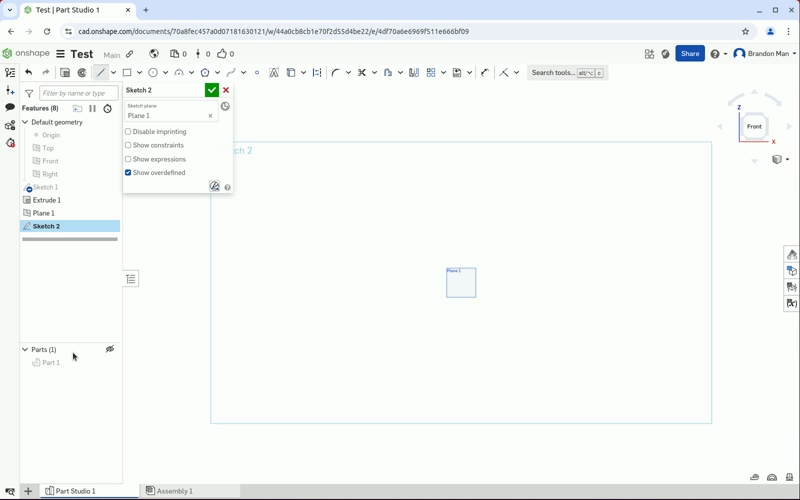
key_down(shift)
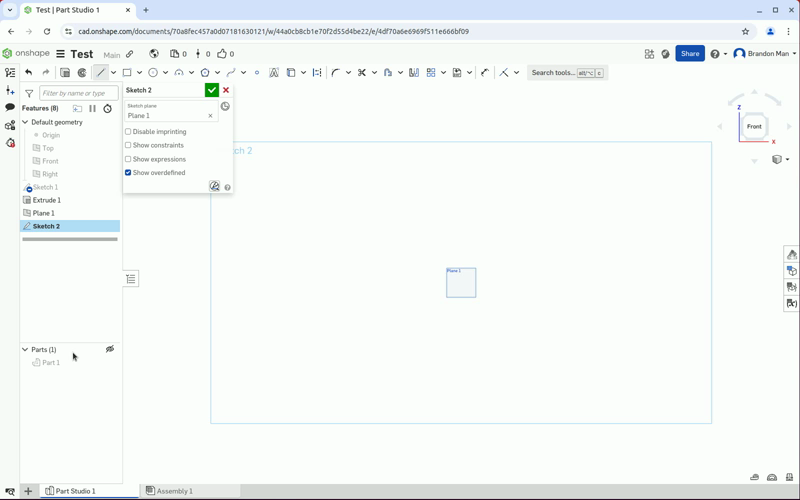
mouse_move(481, 223)
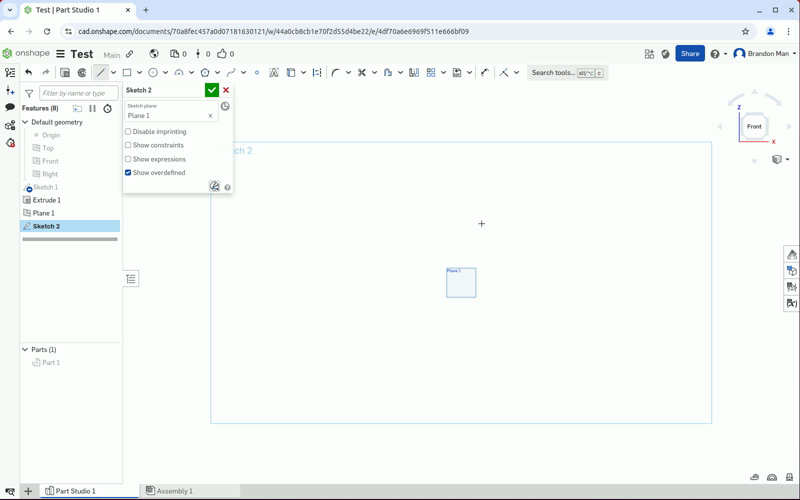
click(481, 223)
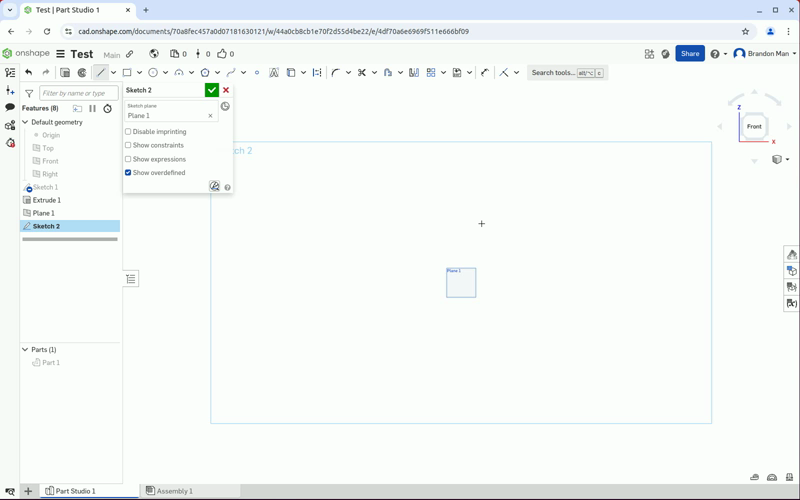
key_up(shift)
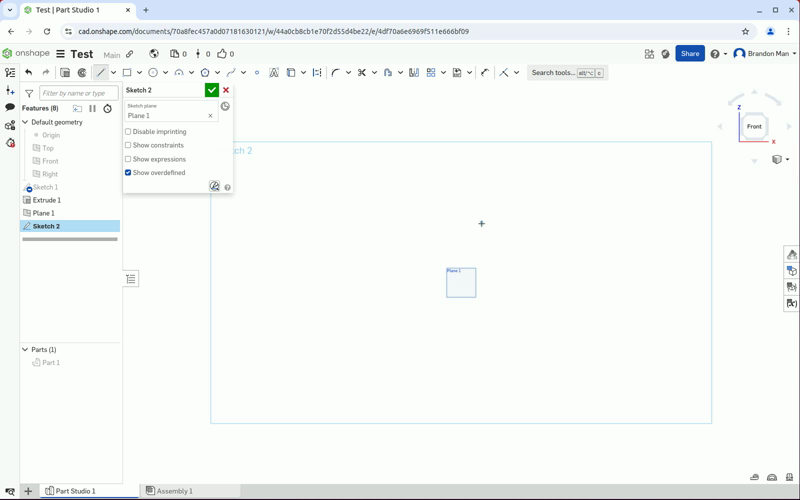
key_down(shift)
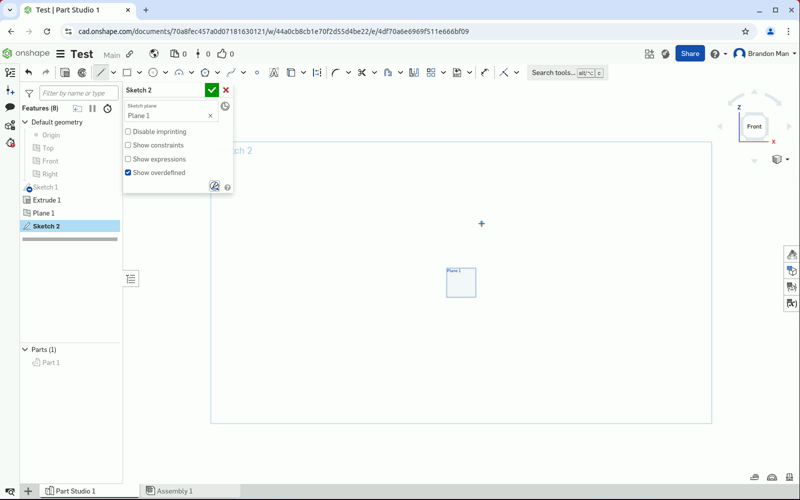
mouse_move(573, 261)
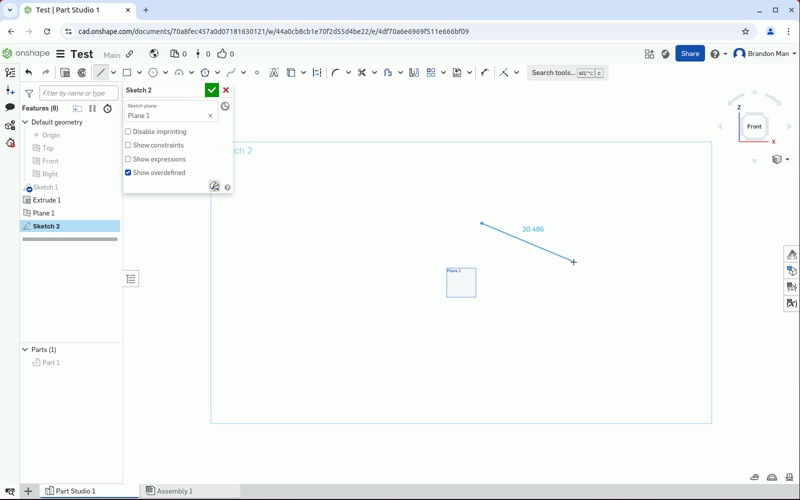
click(573, 261)
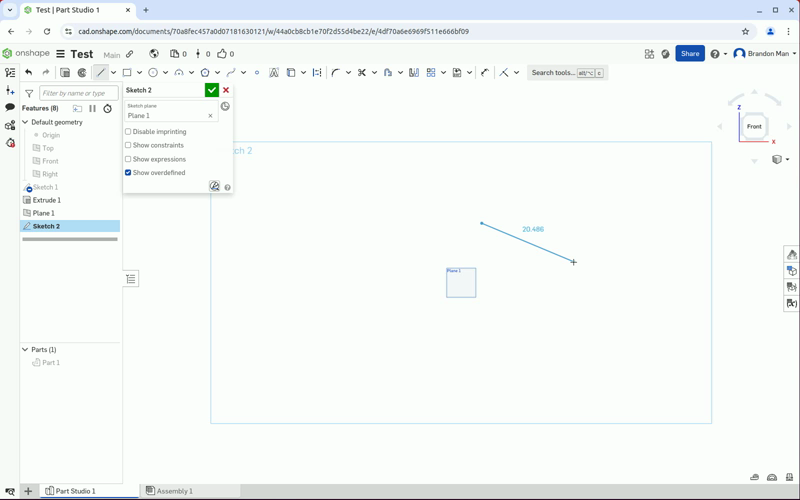
key_up(shift)
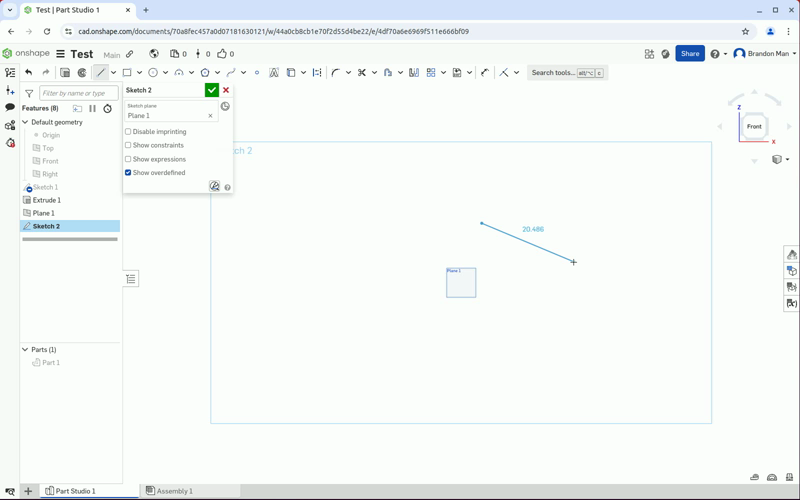
key_down(shift)
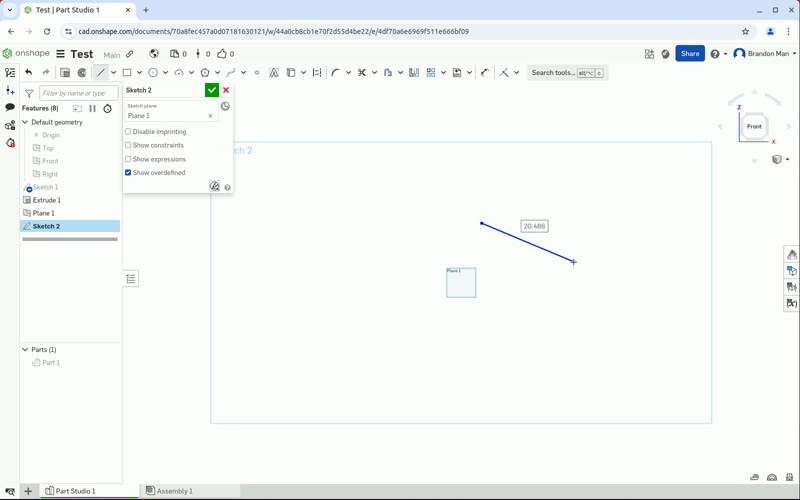
mouse_move(589, 261)
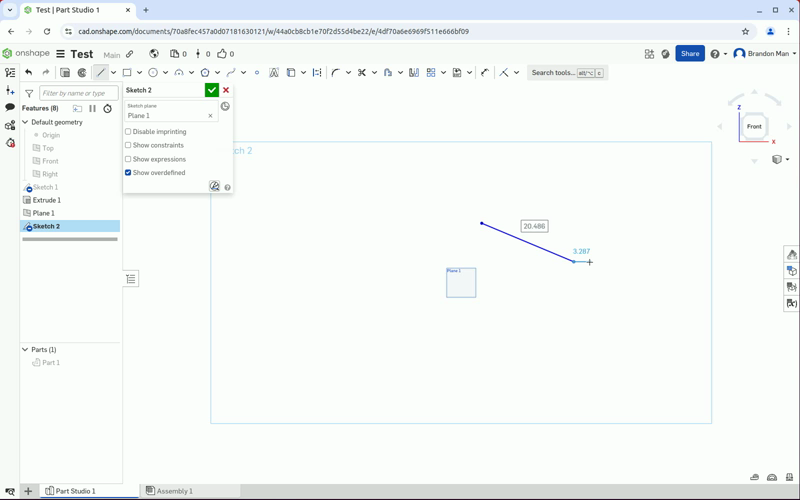
mouse_move(573, 223)
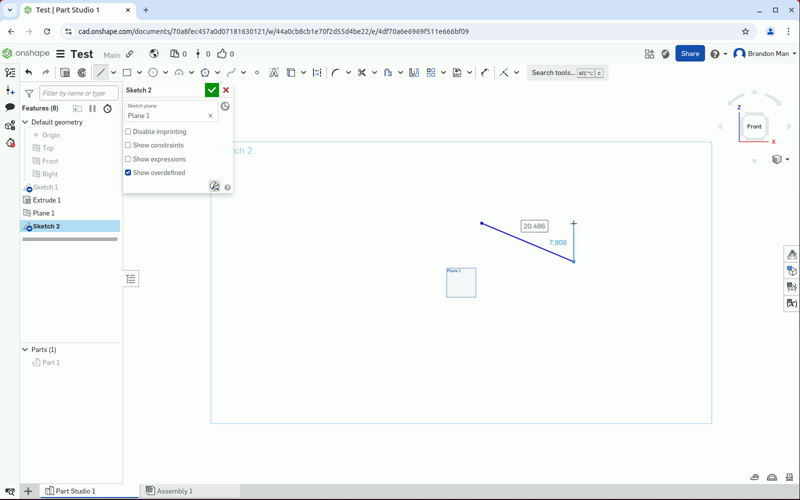
click(573, 223)
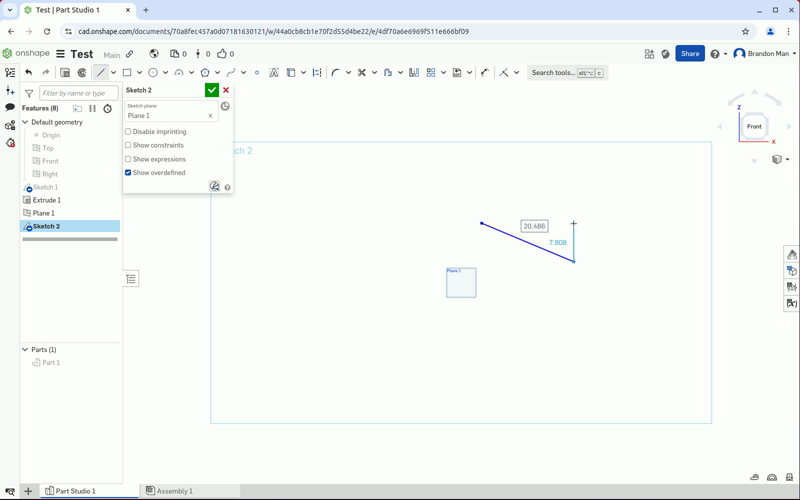
key_up(shift)
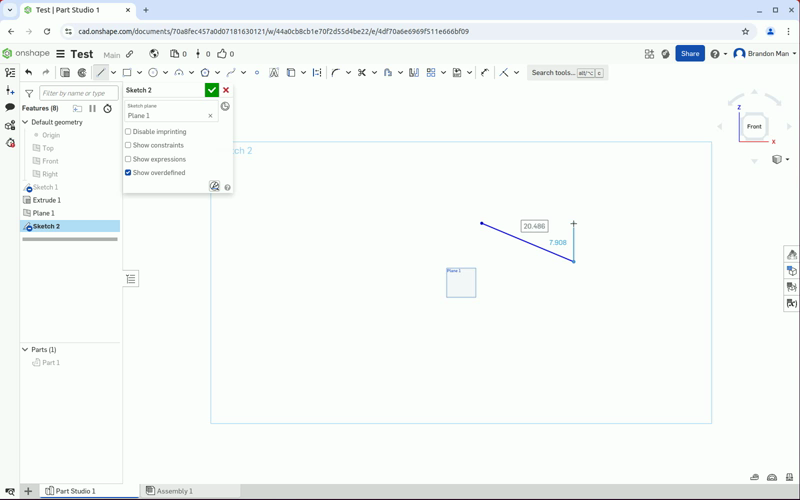
key_down(shift)
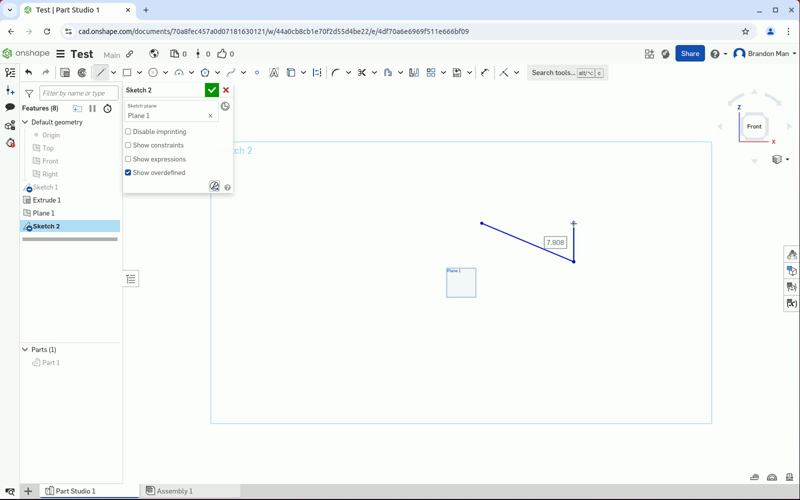
mouse_move(481, 223)
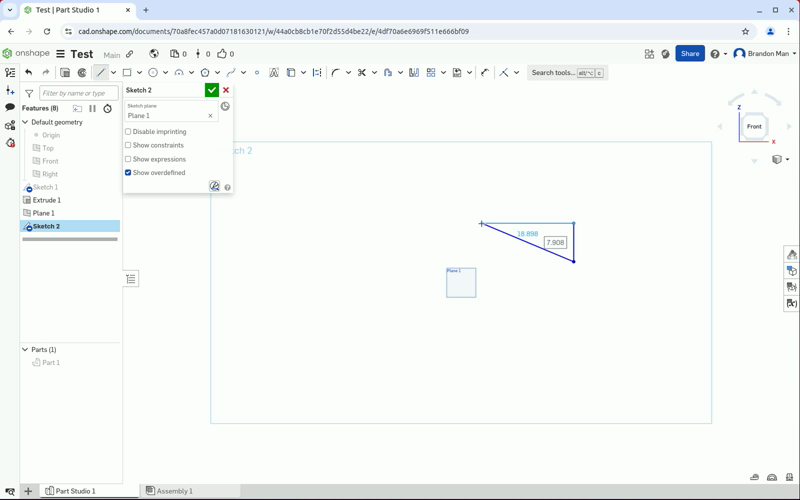
key_up(shift)
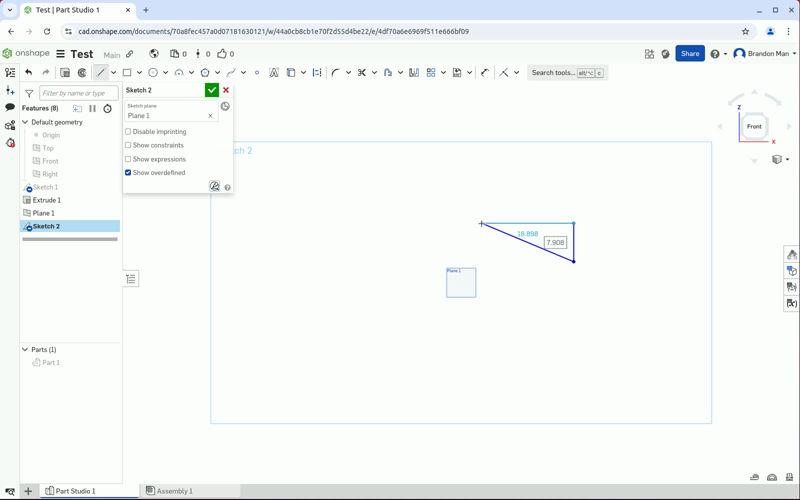
click(481, 223)
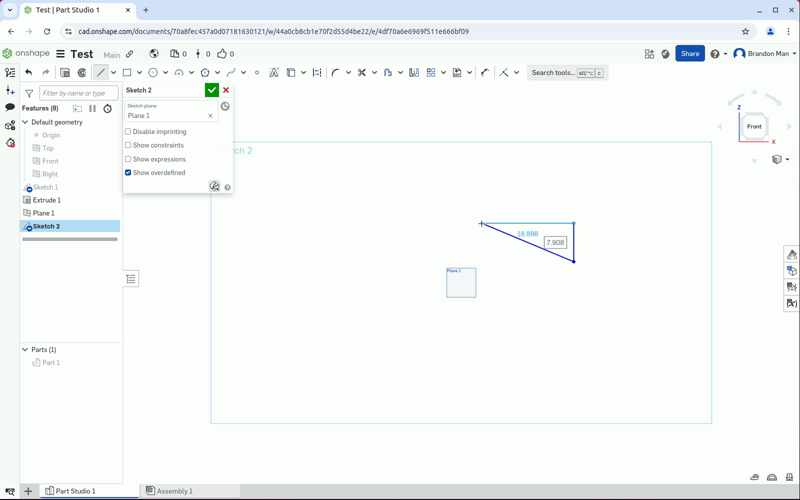
key(esc)
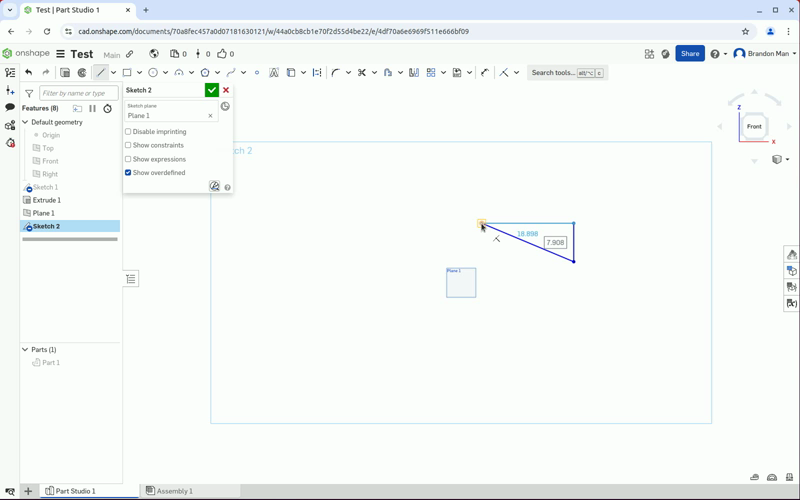
mouse_move(497, 227)
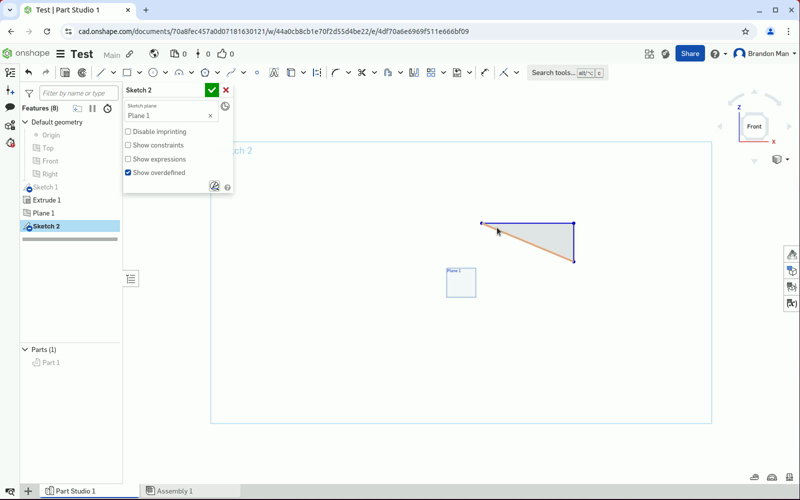
scroll(6)
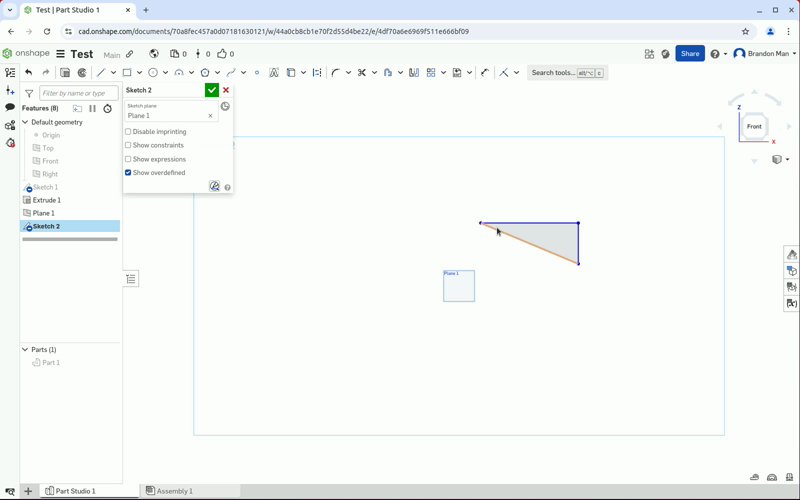
scroll(6)
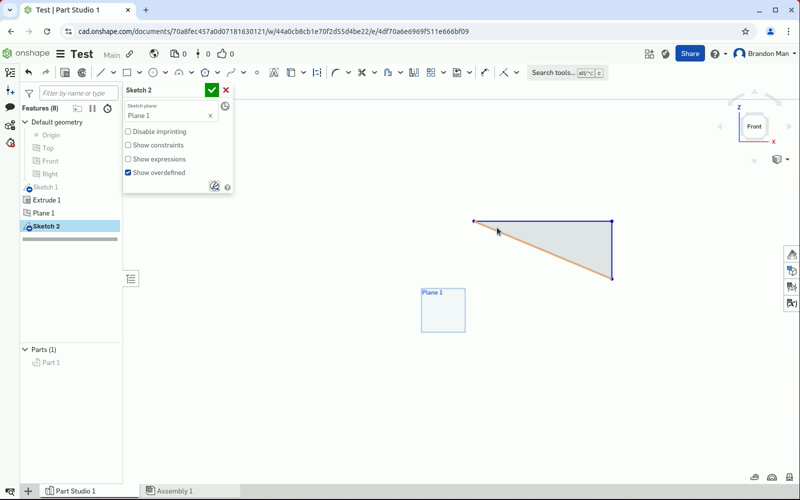
scroll(6)
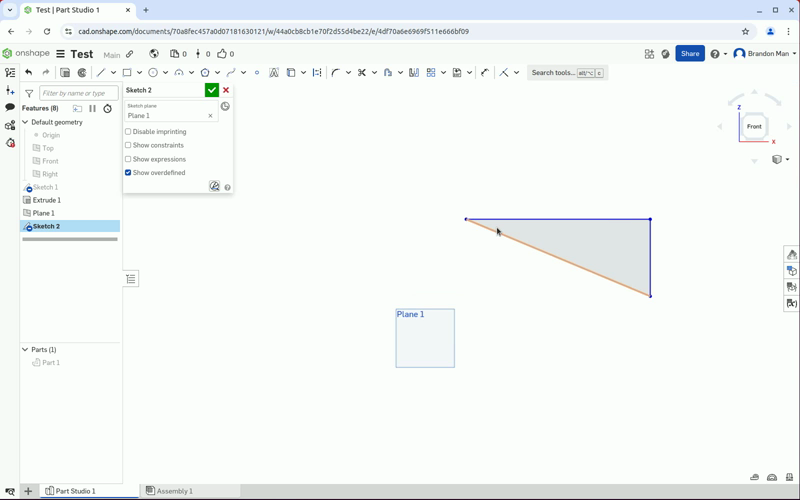
scroll(6)
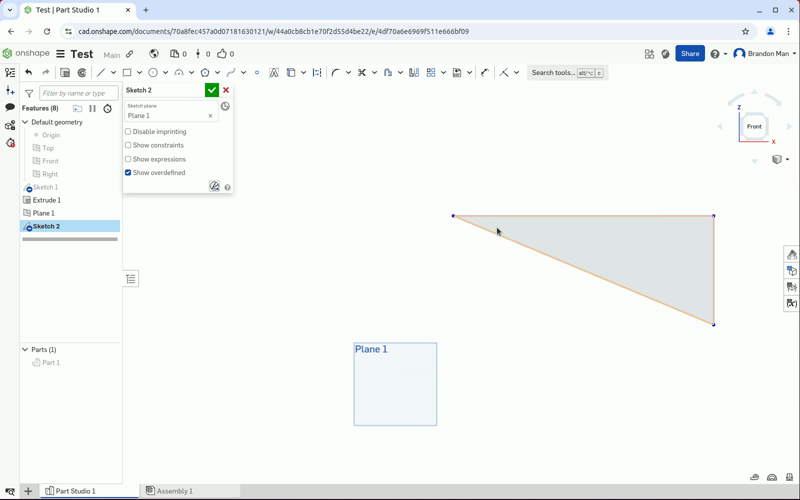
scroll(6)
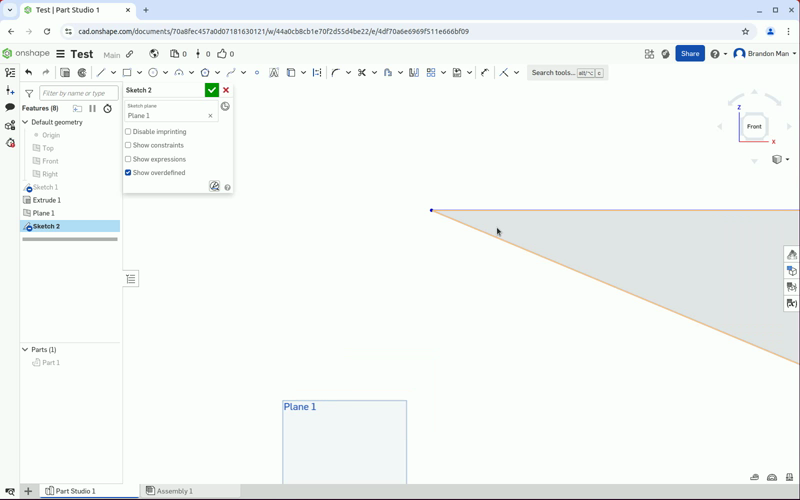
scroll(6)
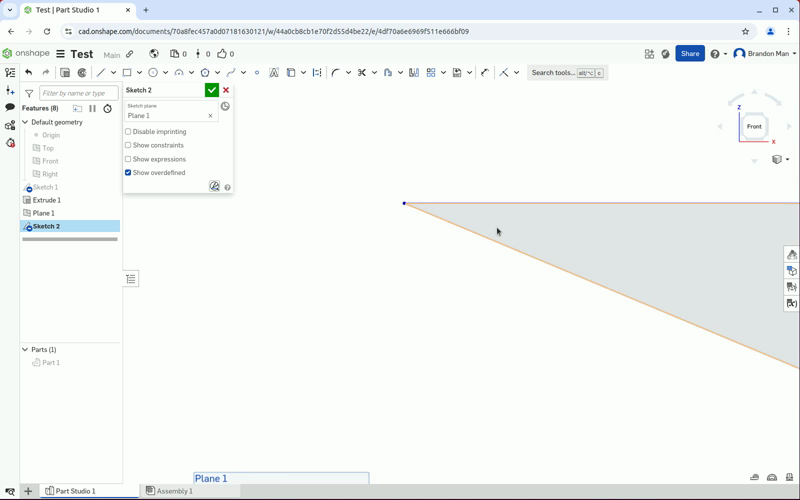
scroll(6)
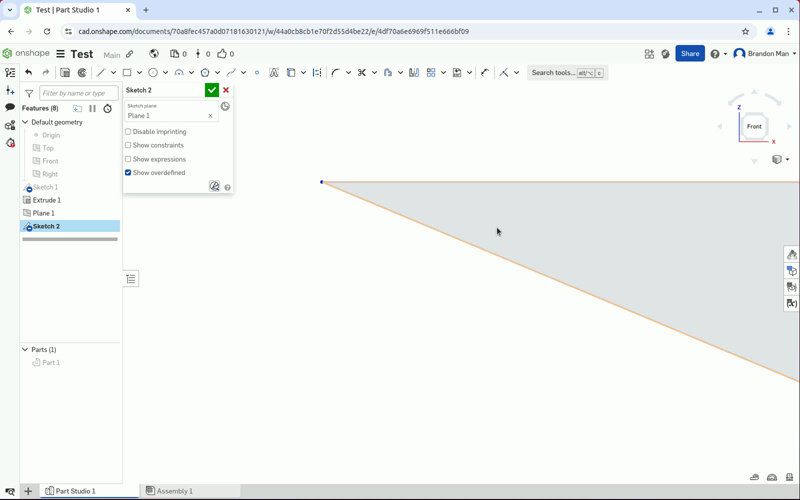
click(497, 227)
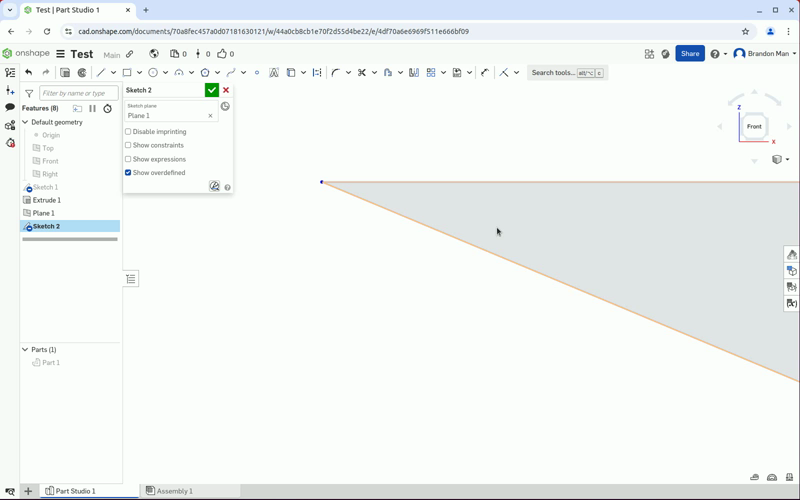
scroll(-6)
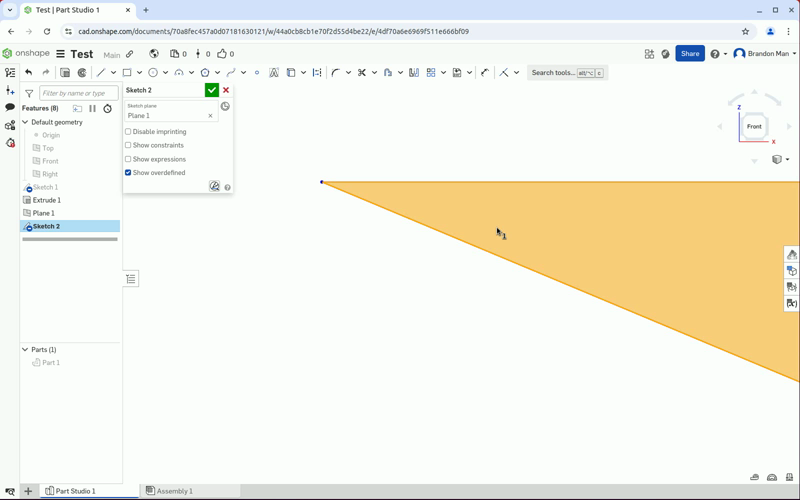
scroll(-6)
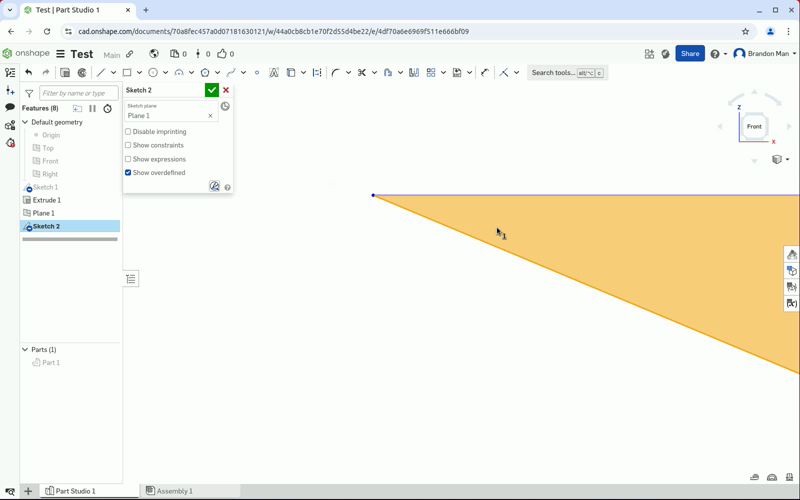
scroll(-6)
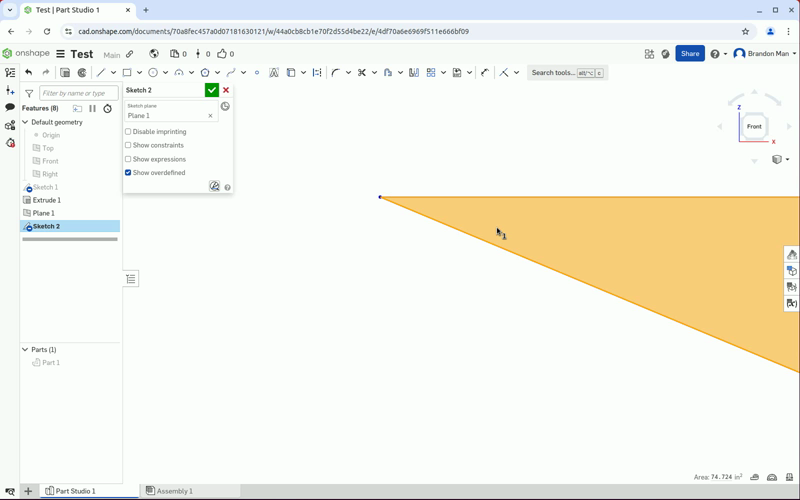
scroll(-6)
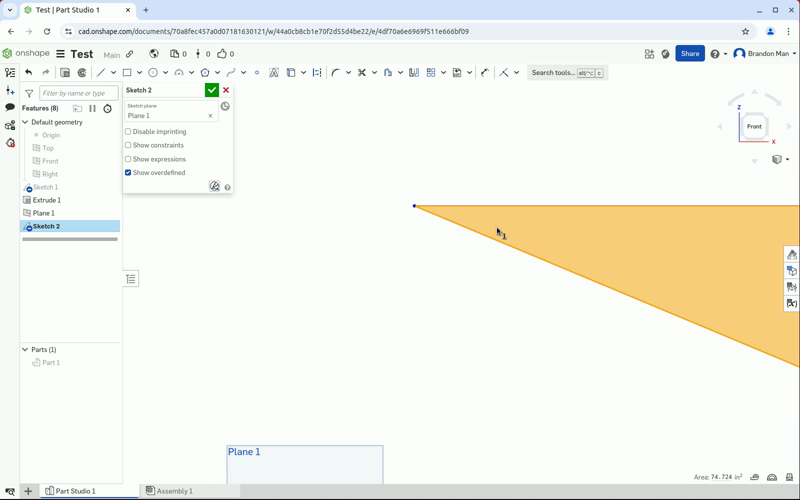
scroll(-6)
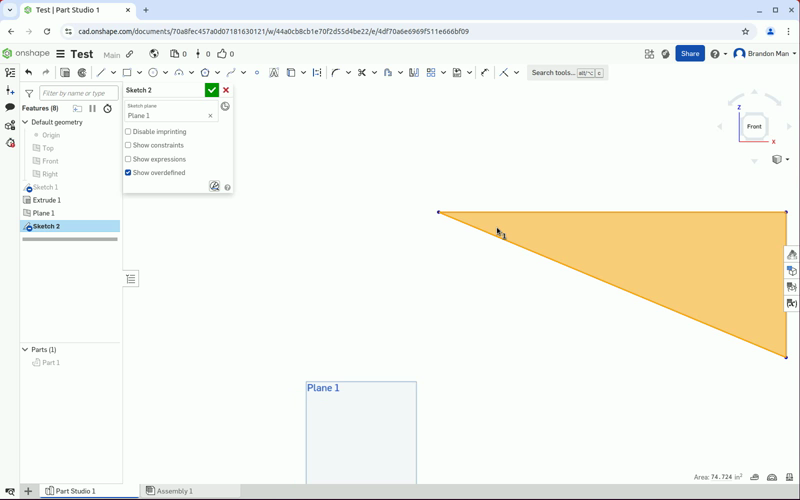
scroll(-6)
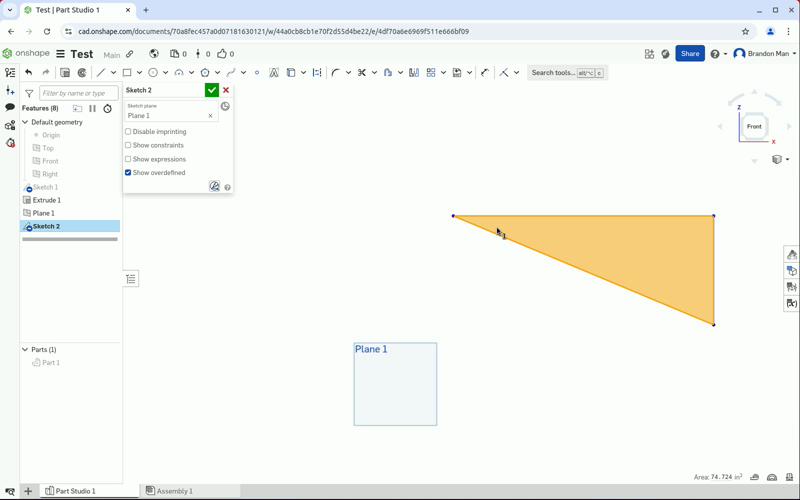
scroll(-6)
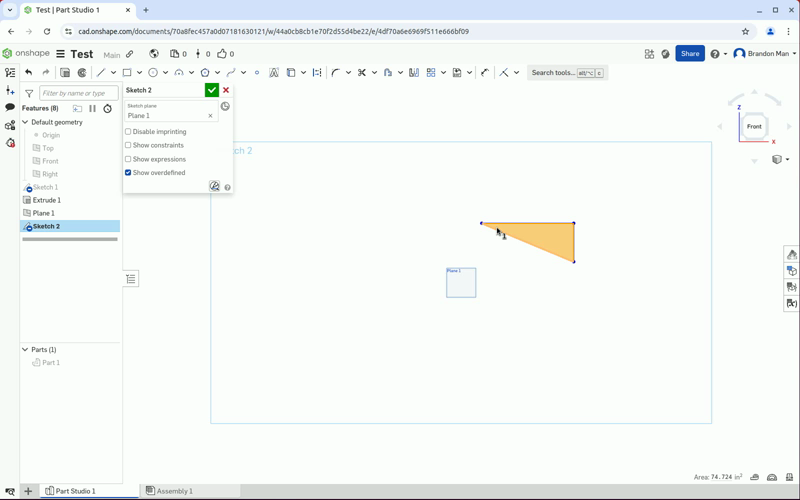
mouse_move(73, 352)
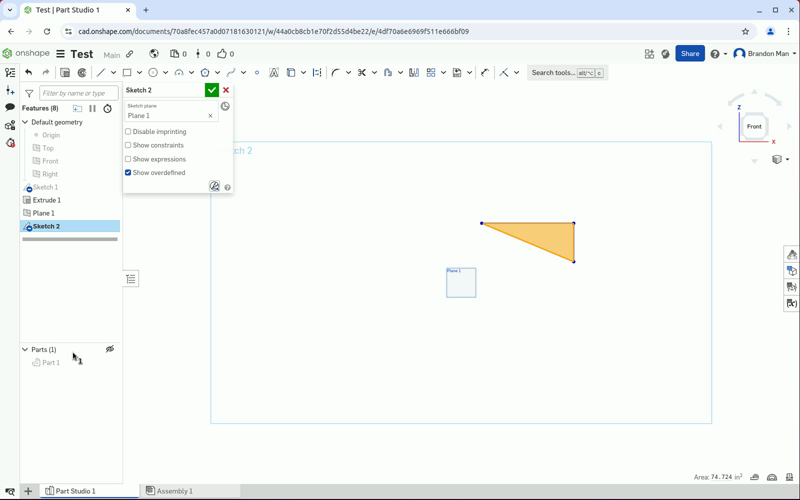
key(shift+y)
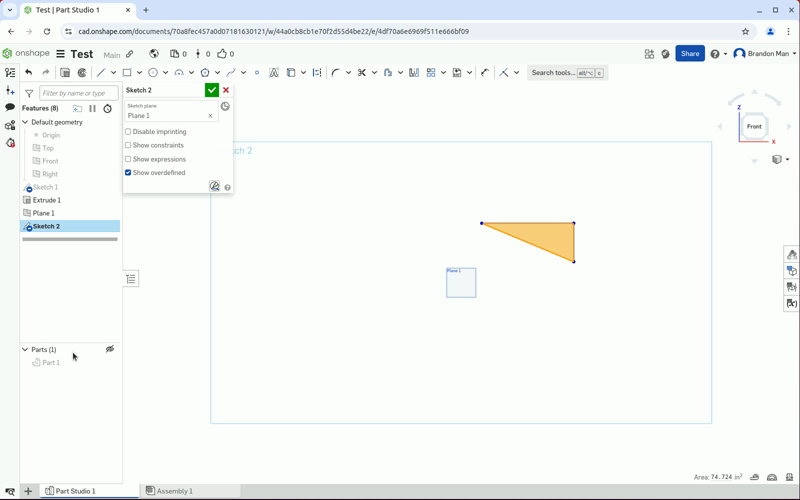
key(shift+e)
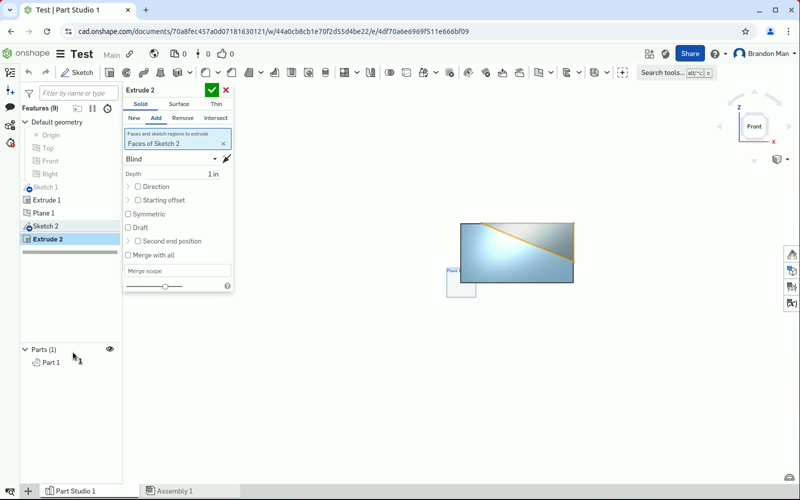
mouse_move(143, 106)
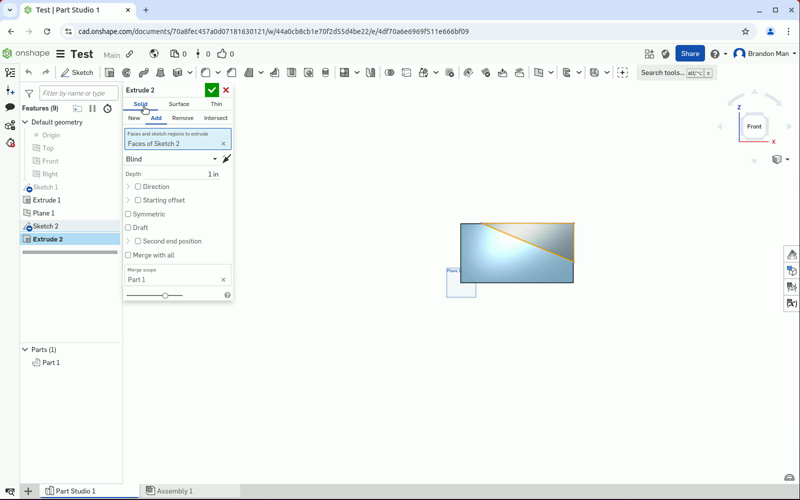
click(143, 106)
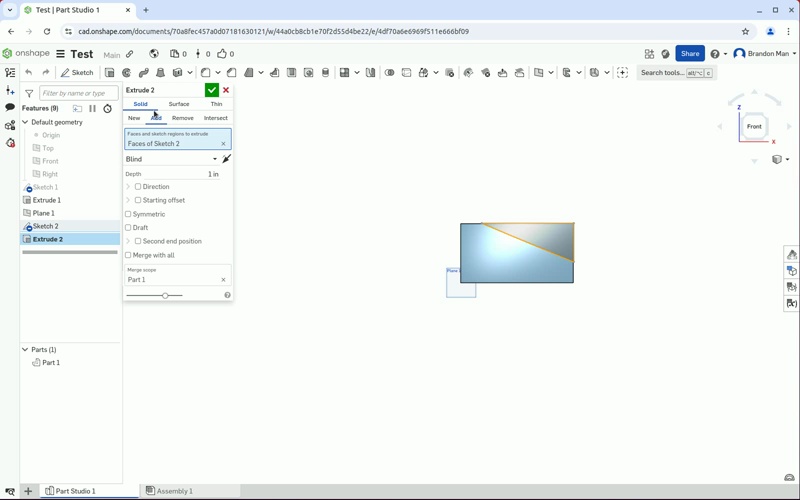
mouse_move(186, 120)
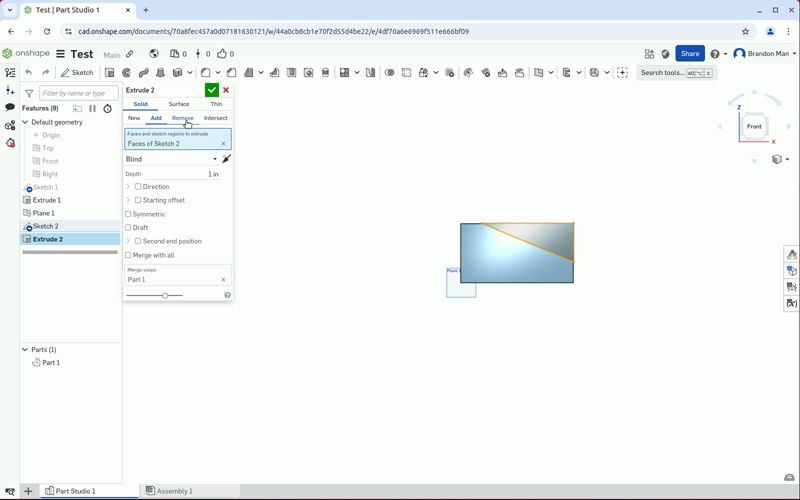
click(186, 120)
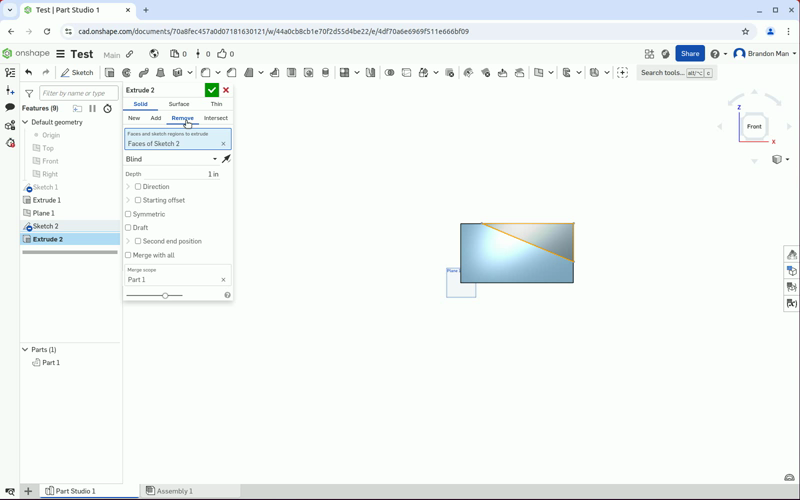
key(tab, 4)
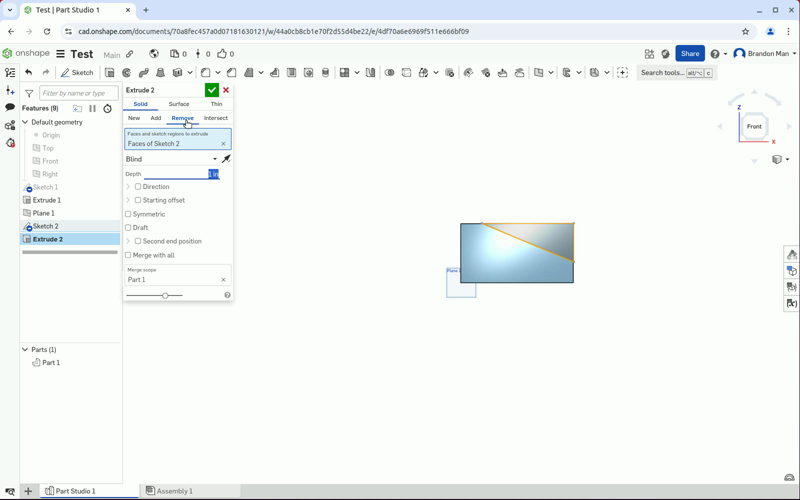
text(15.165)
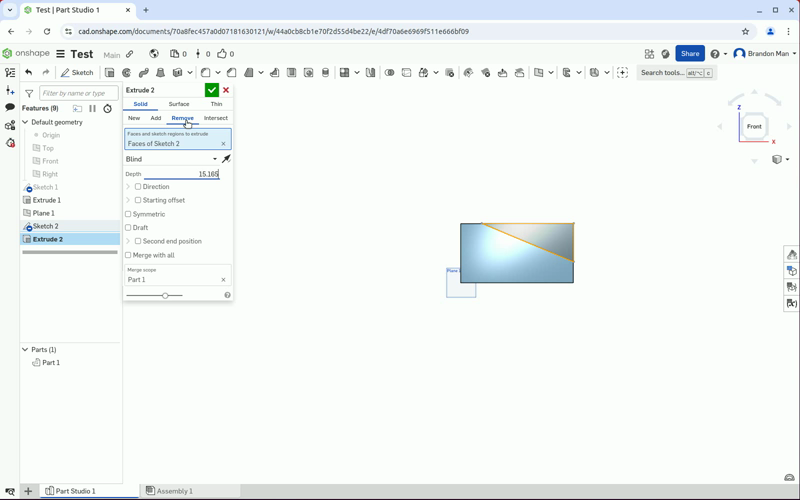
key(tab, 6)
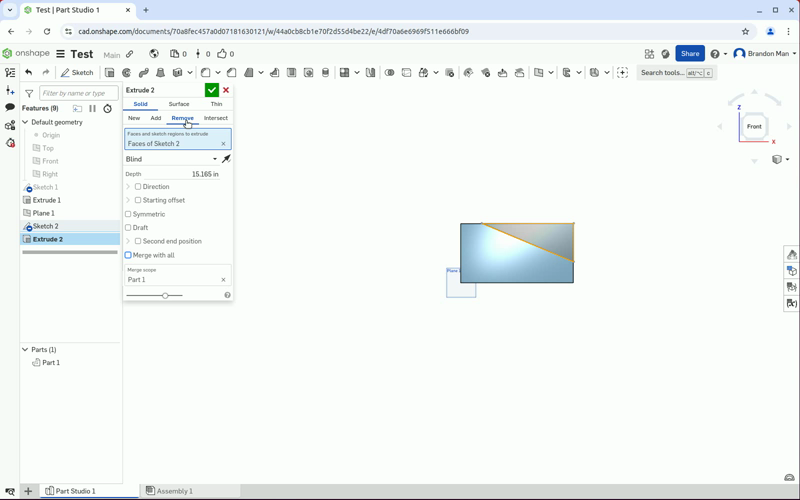
key(space)
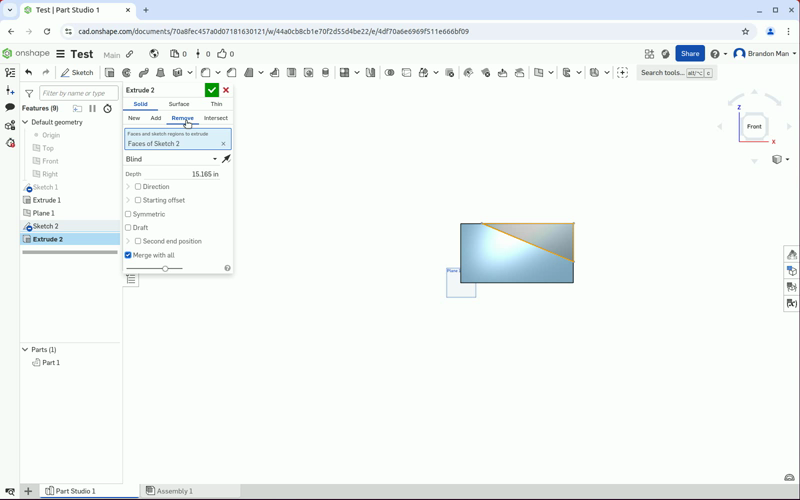
key(enter)
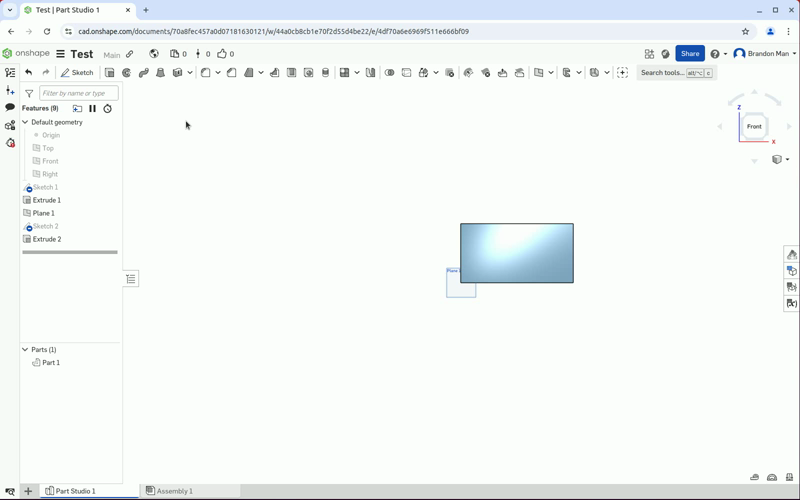
key(shift+h)
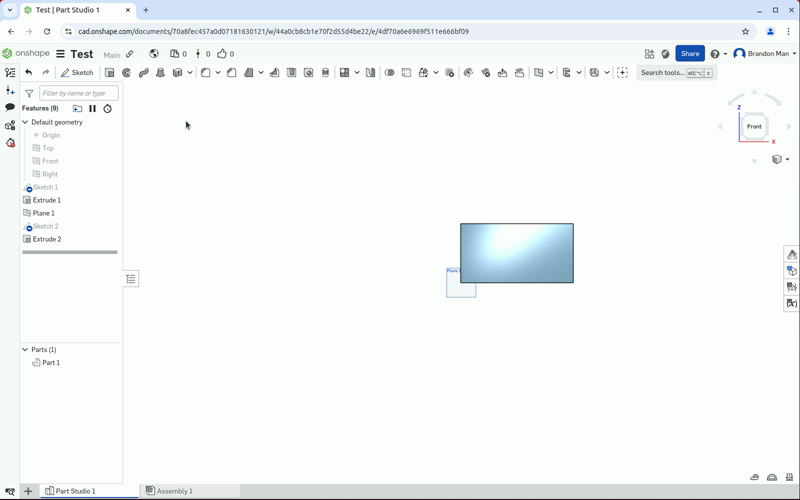
key(shift+h)
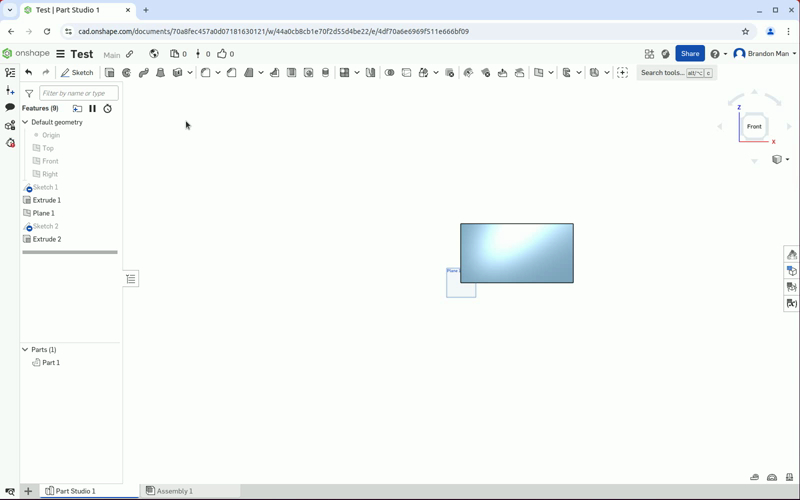
key(shift+7)
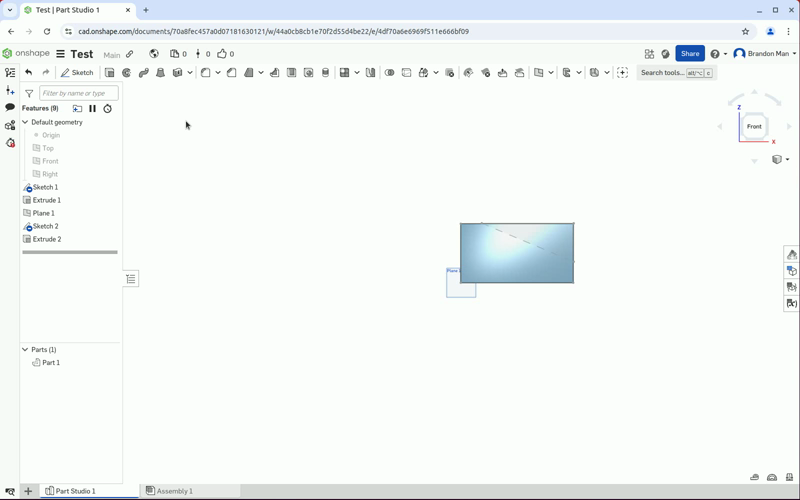
key(left, 2)
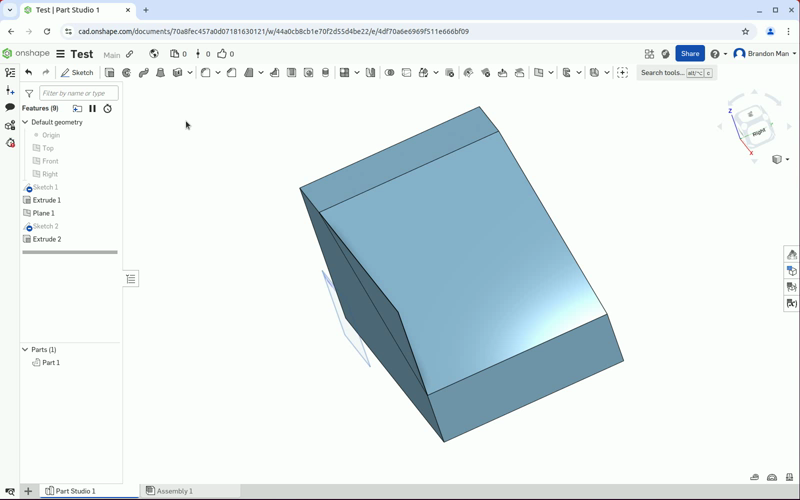
key(down, 2)
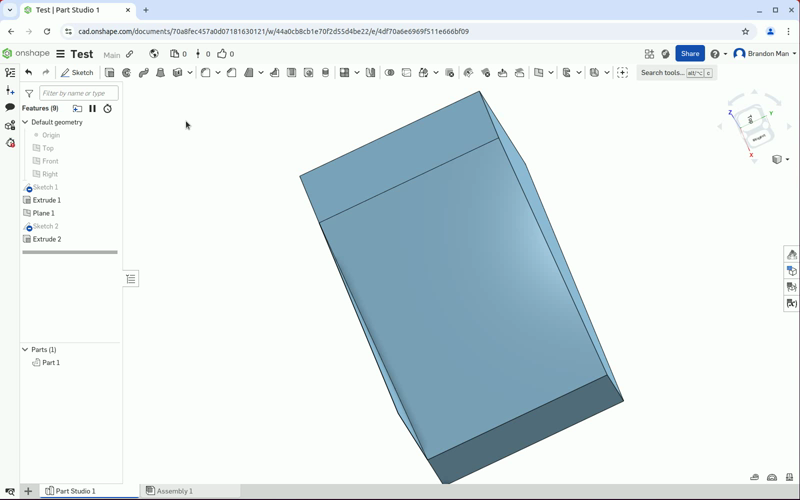
key(up, 2)
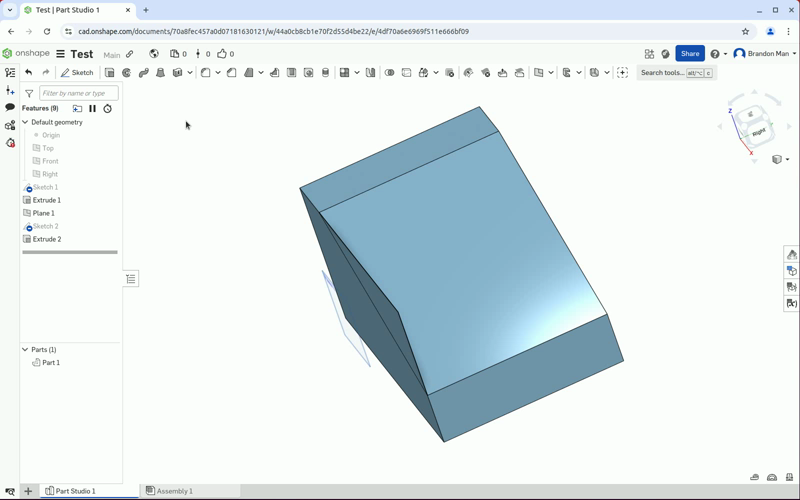
key(right, 2)
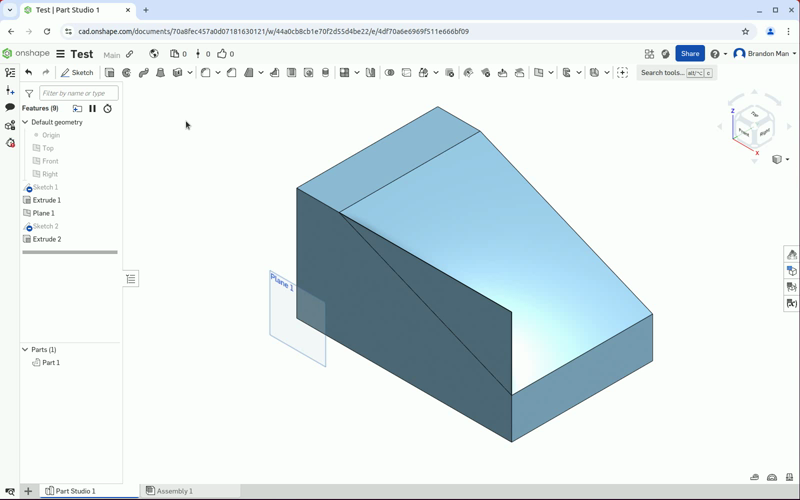
mouse_move(73, 189)
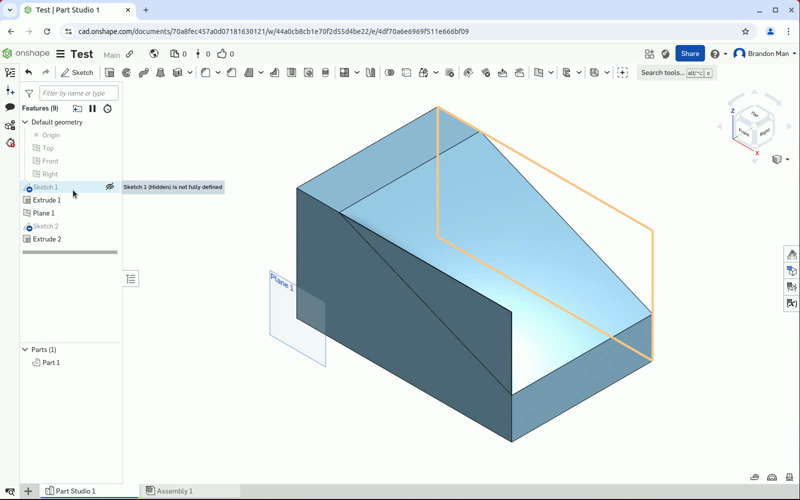
click(73, 189)